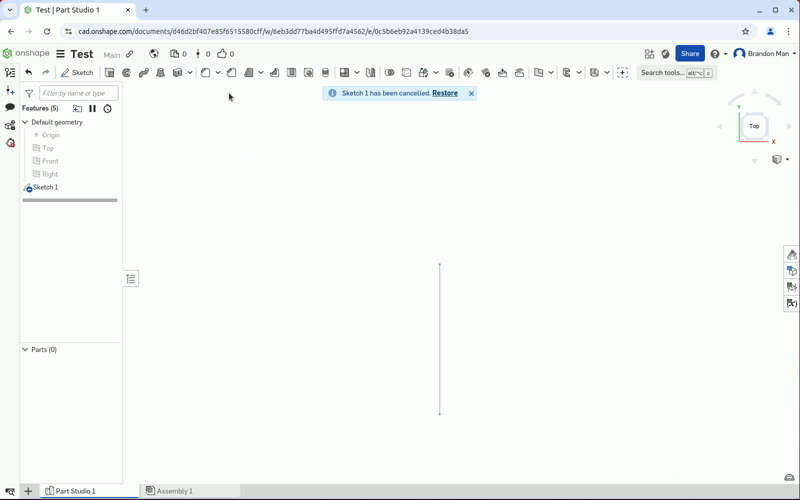
key(shift+h)
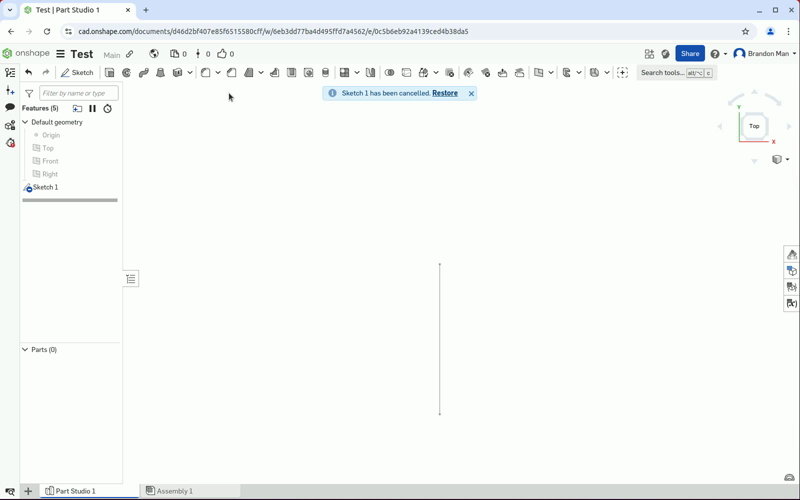
key(shift+s)
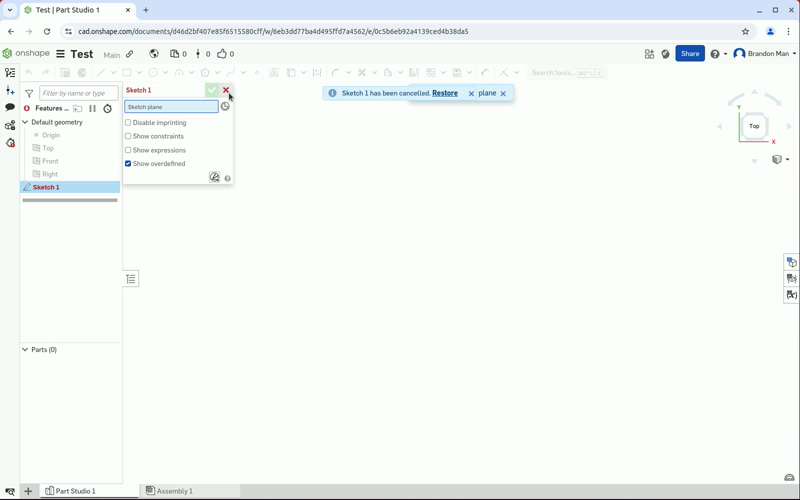
mouse_move(73, 150)
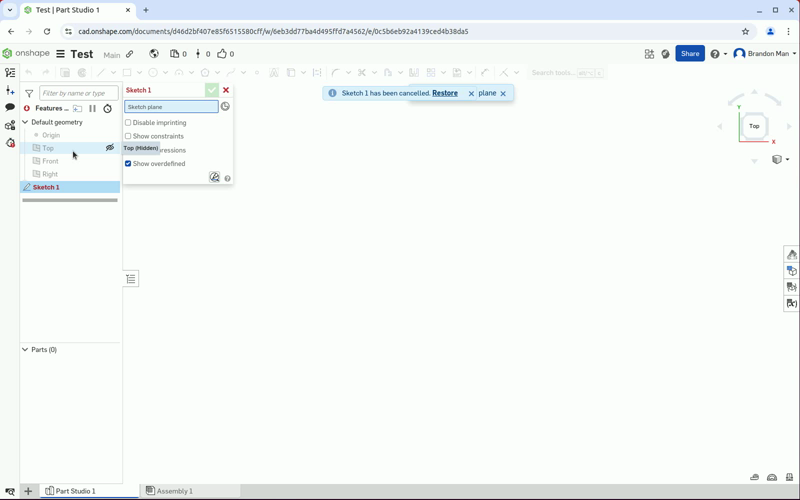
click(73, 150)
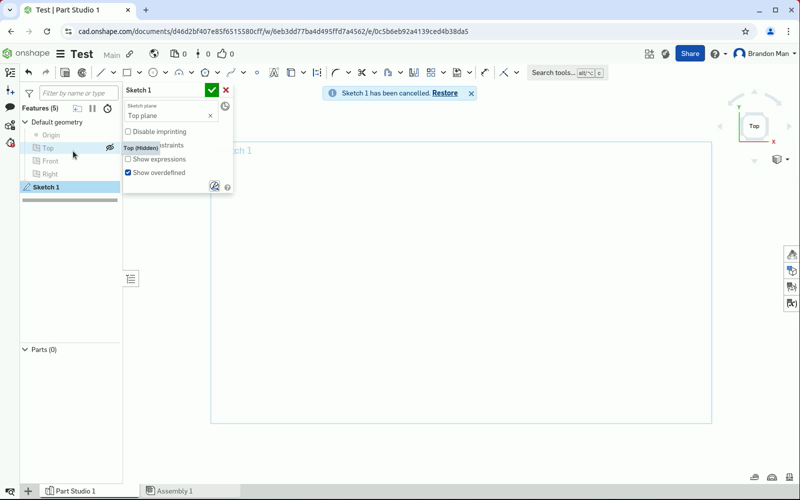
mouse_move(73, 352)
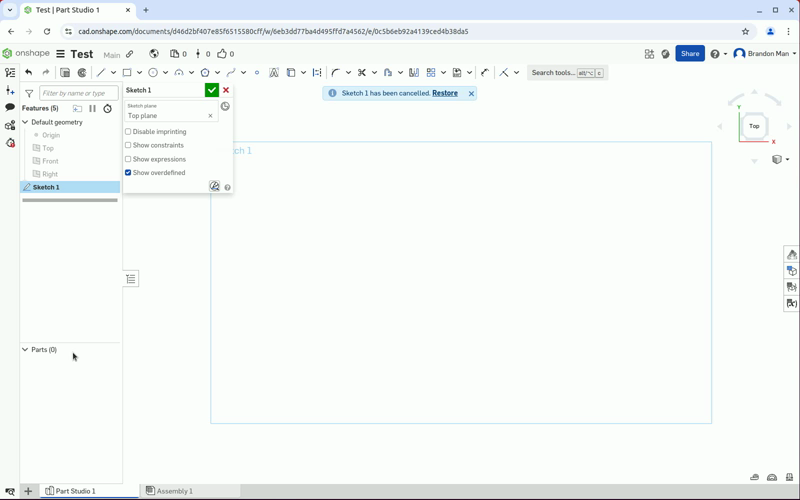
key(y)
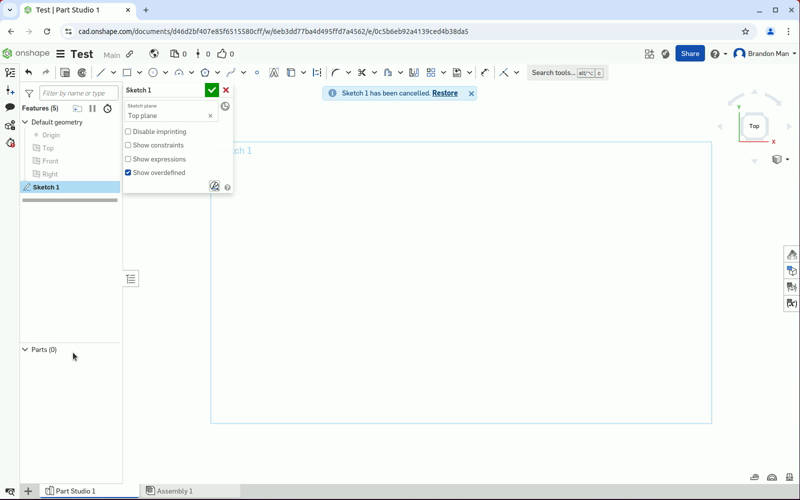
key(l)
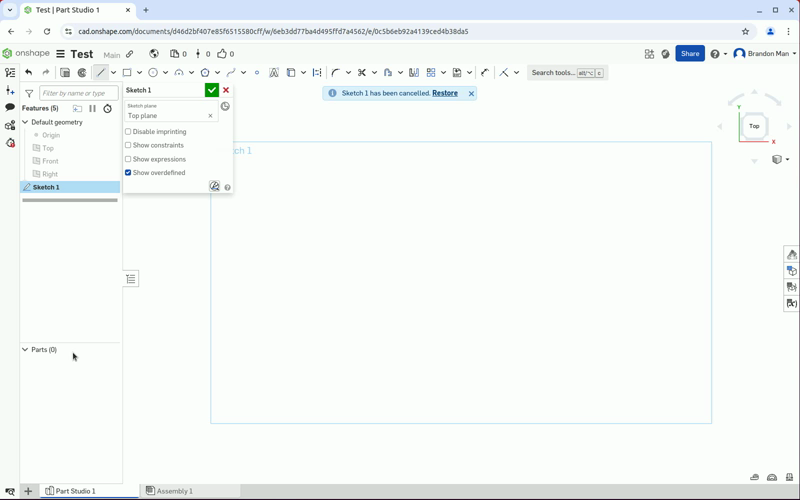
key_down(shift)
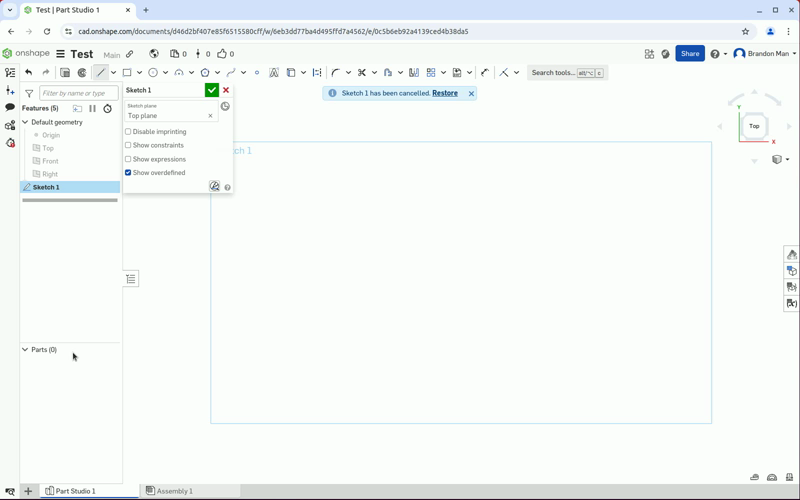
mouse_move(453, 320)
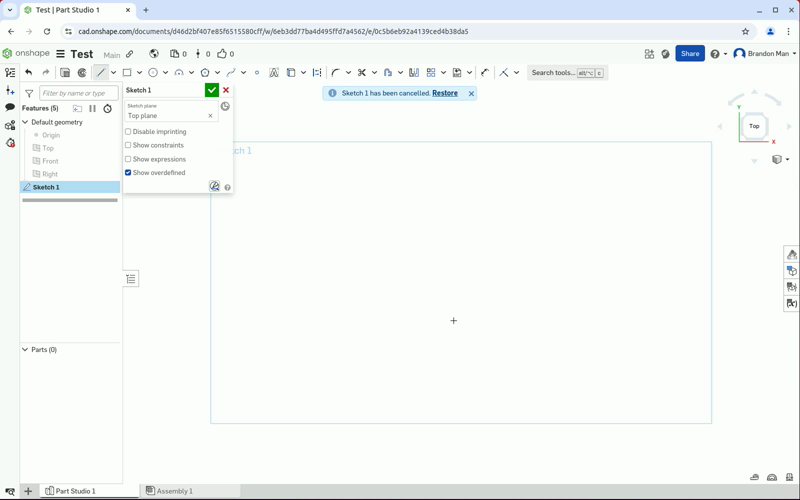
click(453, 320)
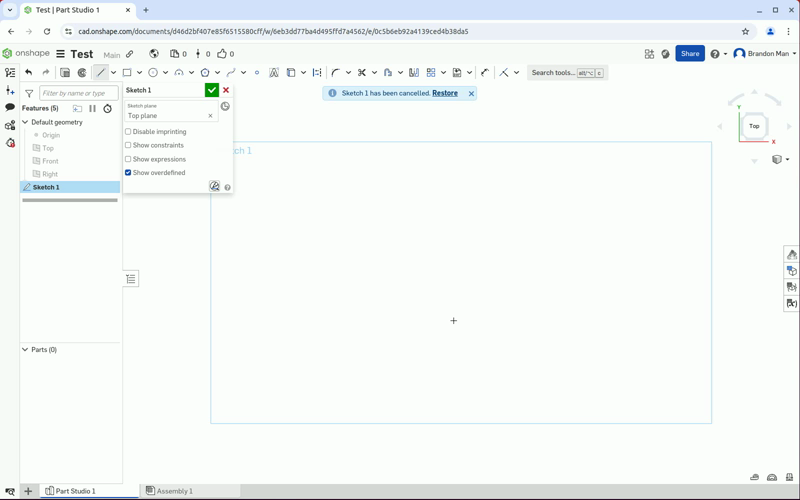
key_up(shift)
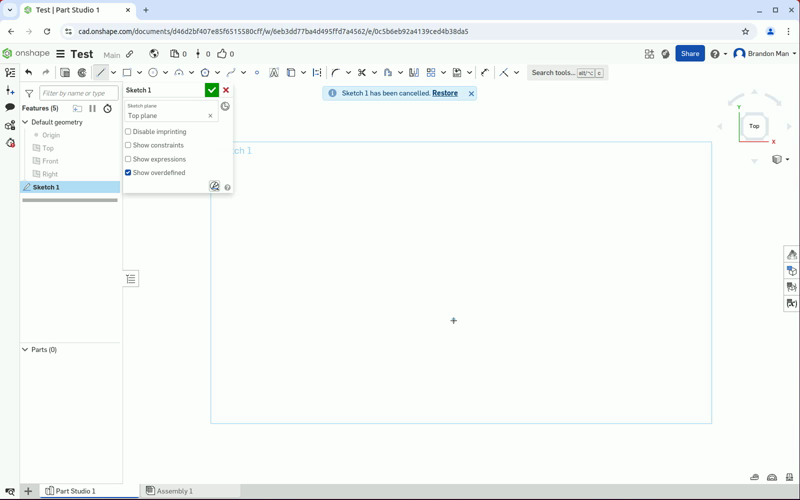
key_down(shift)
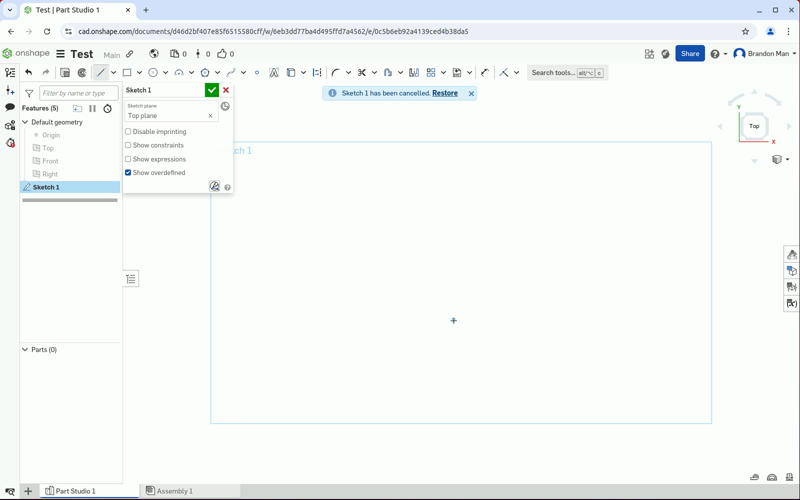
mouse_move(573, 320)
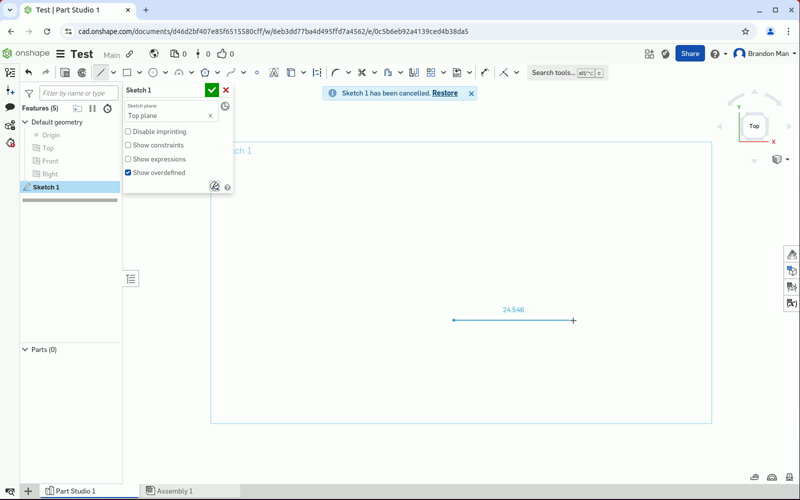
click(573, 320)
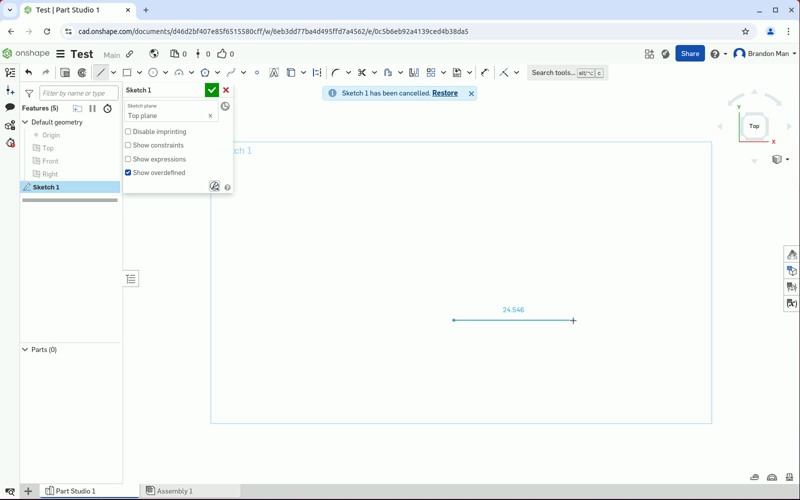
key_up(shift)
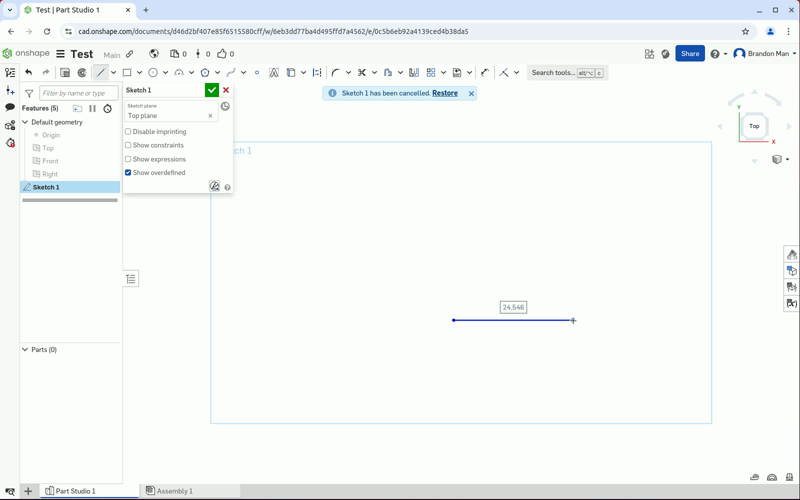
key_down(shift)
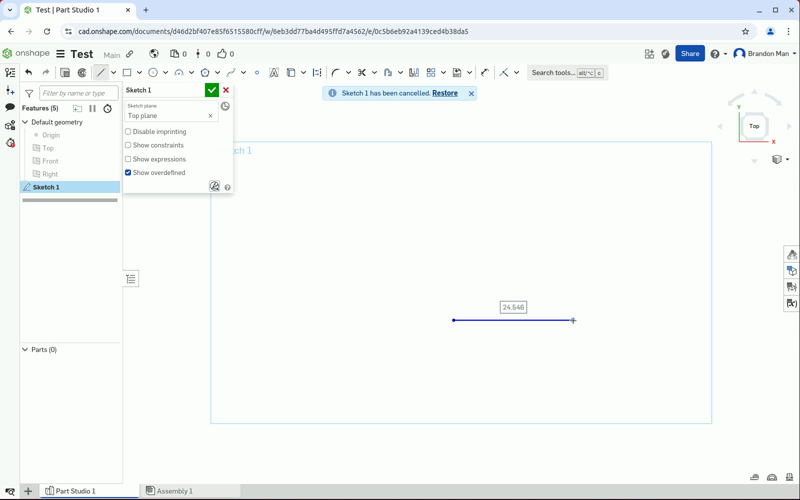
mouse_move(589, 320)
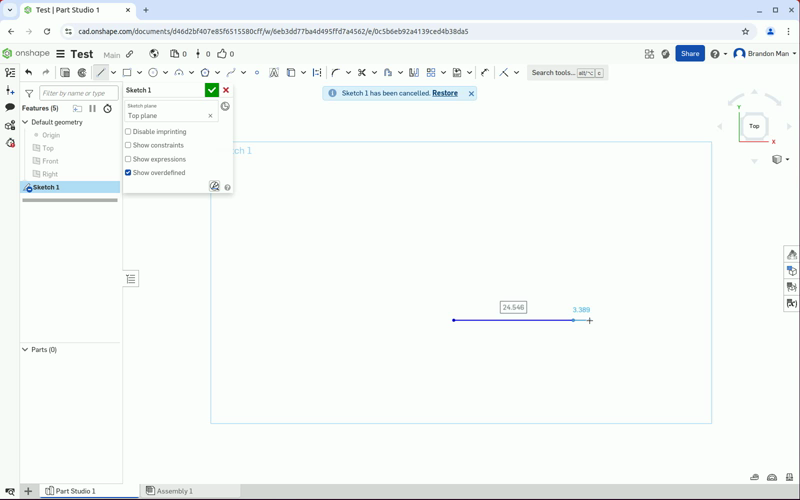
mouse_move(573, 296)
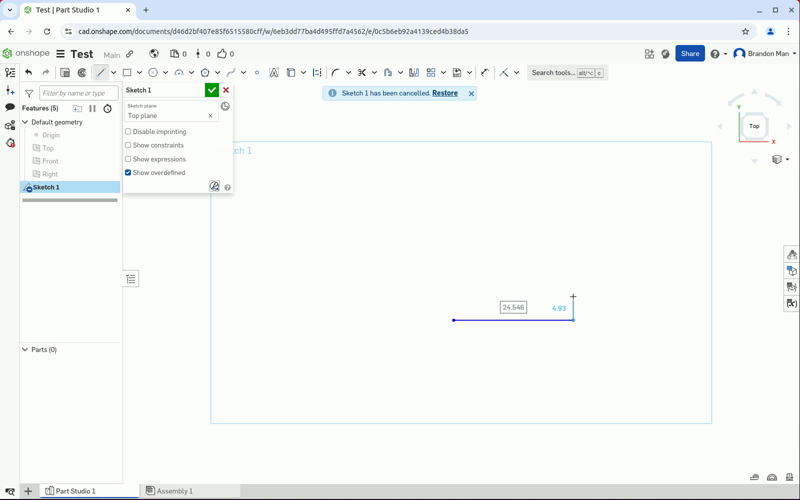
click(573, 296)
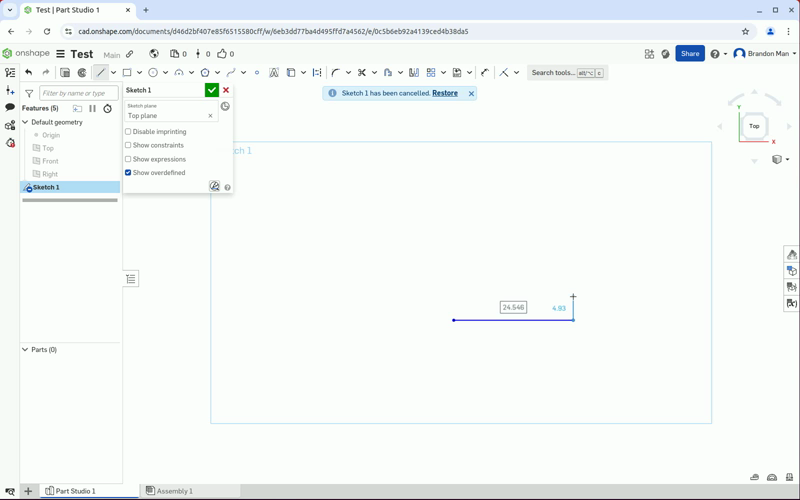
key_up(shift)
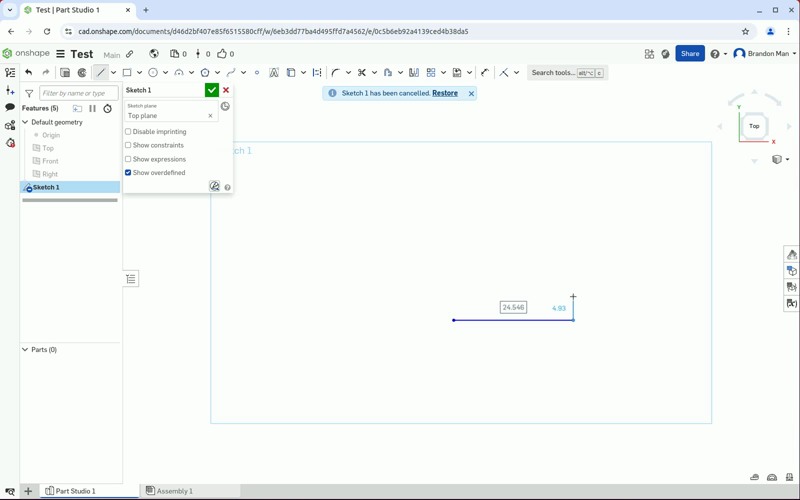
key_down(shift)
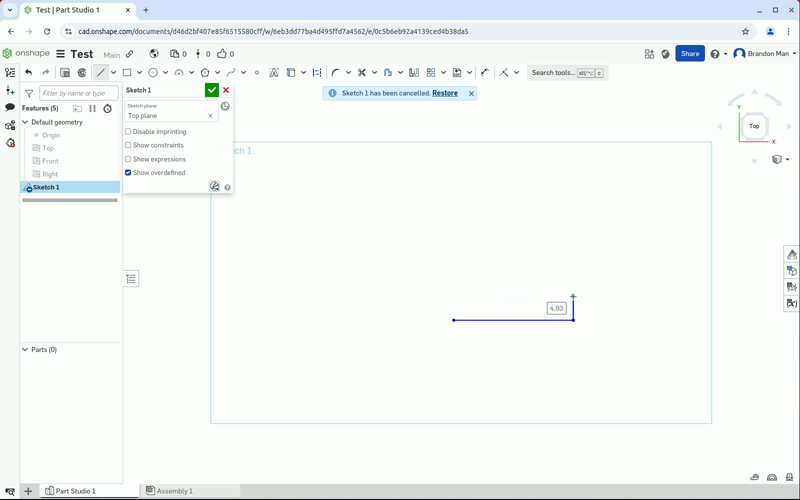
mouse_move(589, 296)
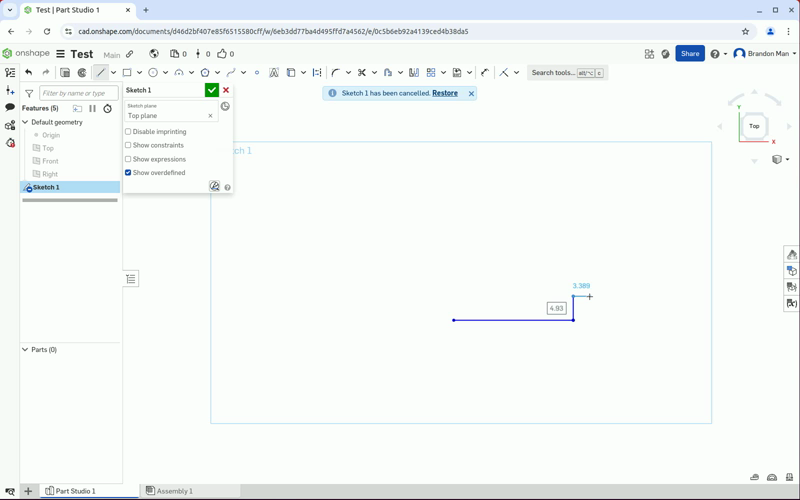
mouse_move(554, 296)
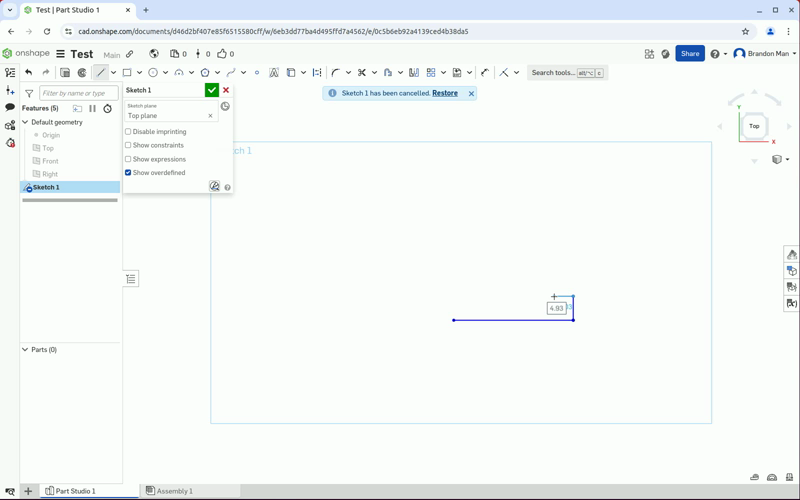
click(554, 296)
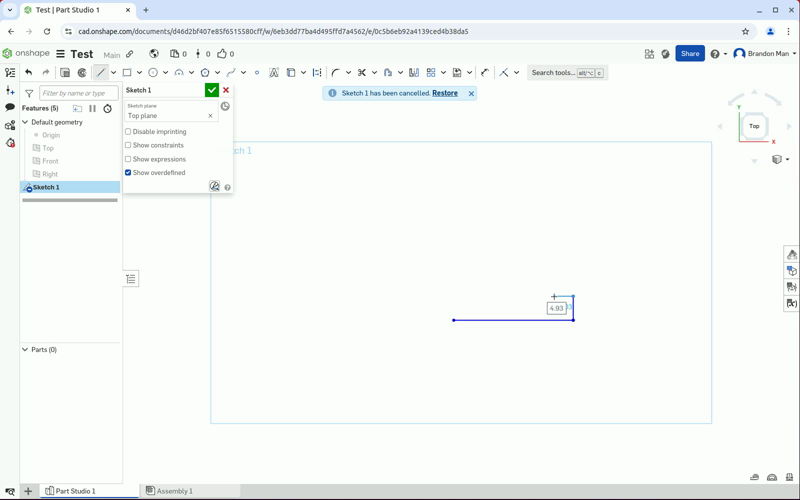
key_up(shift)
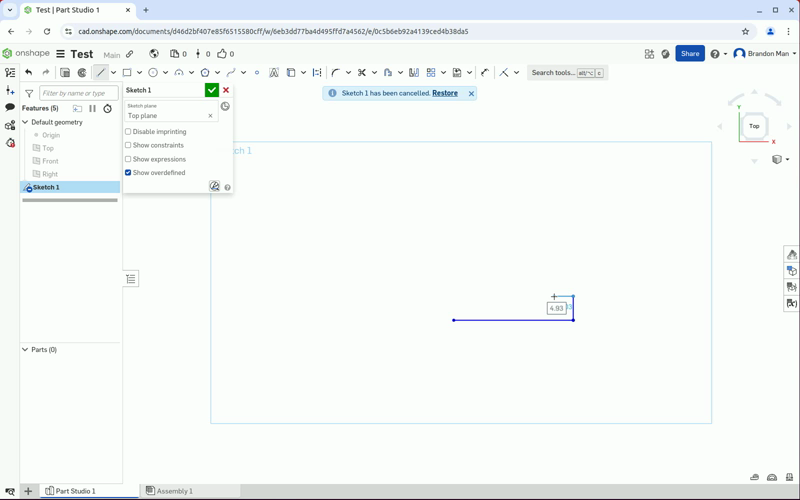
key_down(shift)
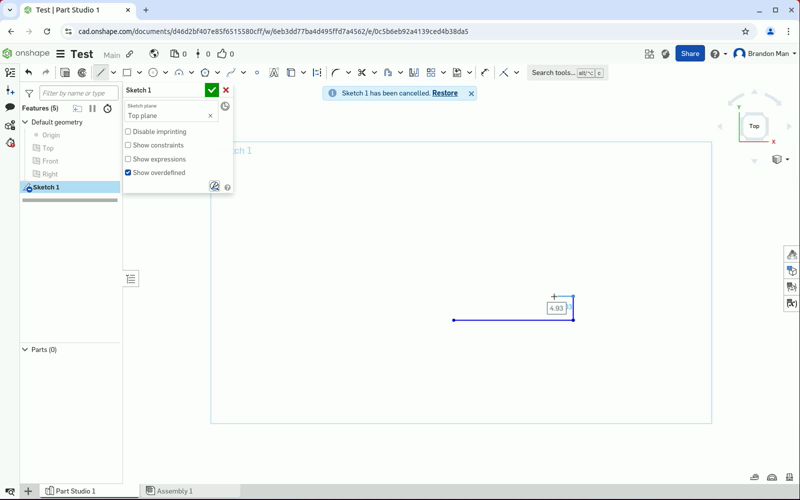
mouse_move(584, 296)
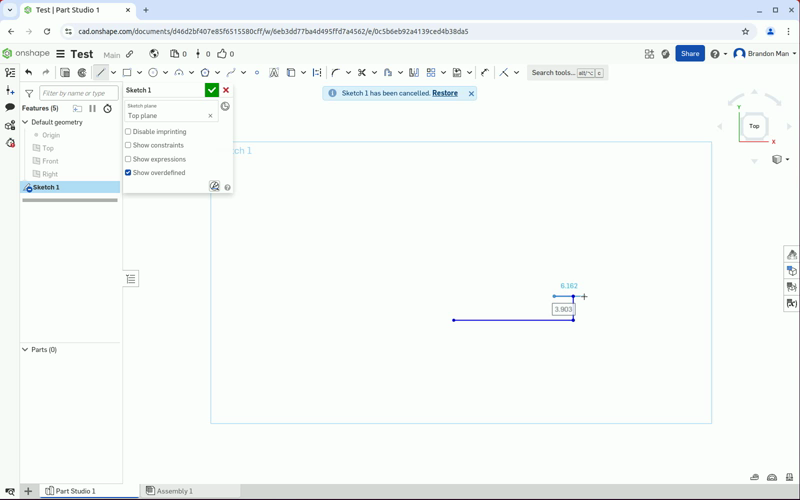
mouse_move(554, 272)
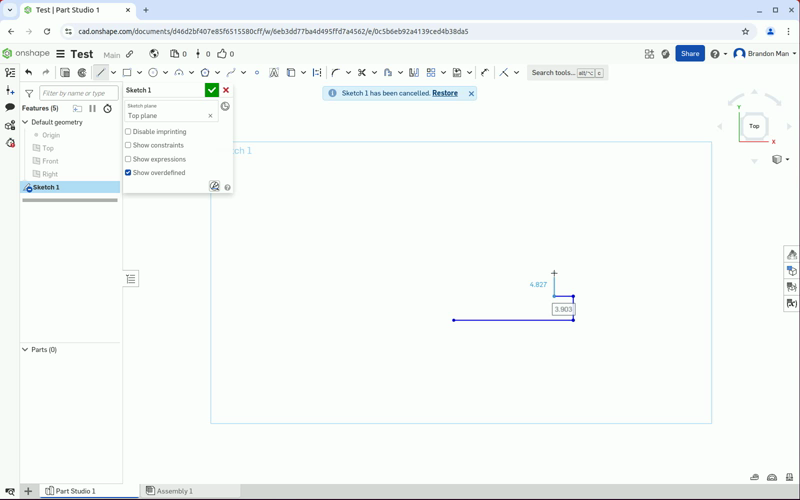
click(554, 272)
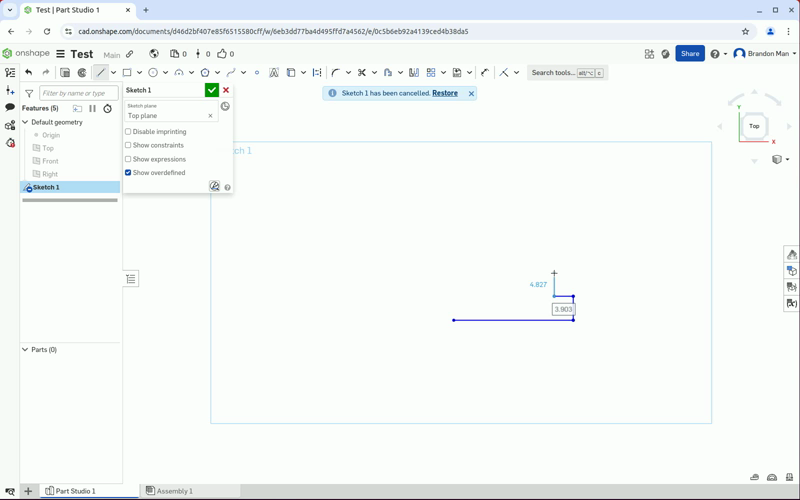
key_up(shift)
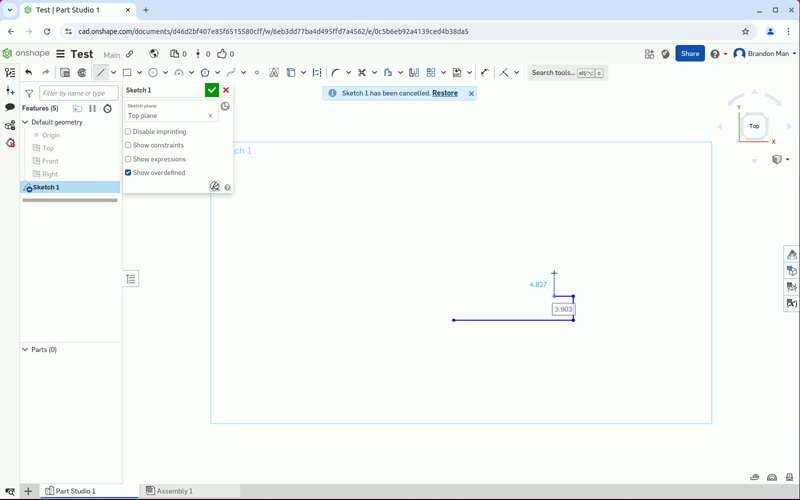
key_down(shift)
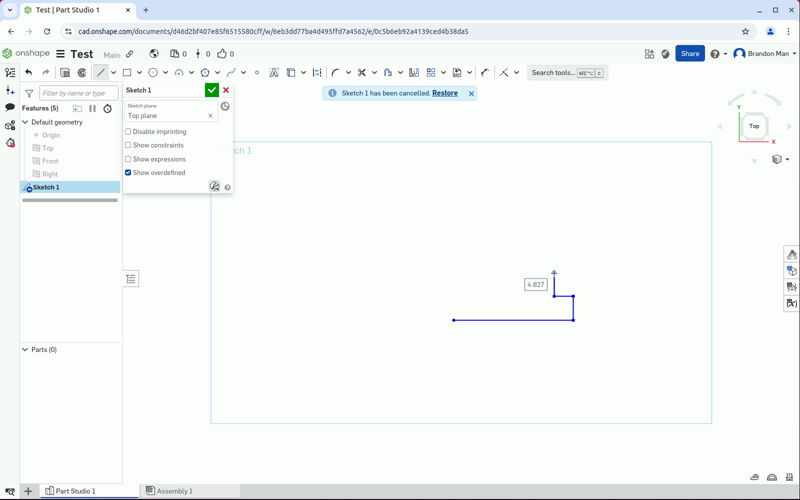
mouse_move(584, 272)
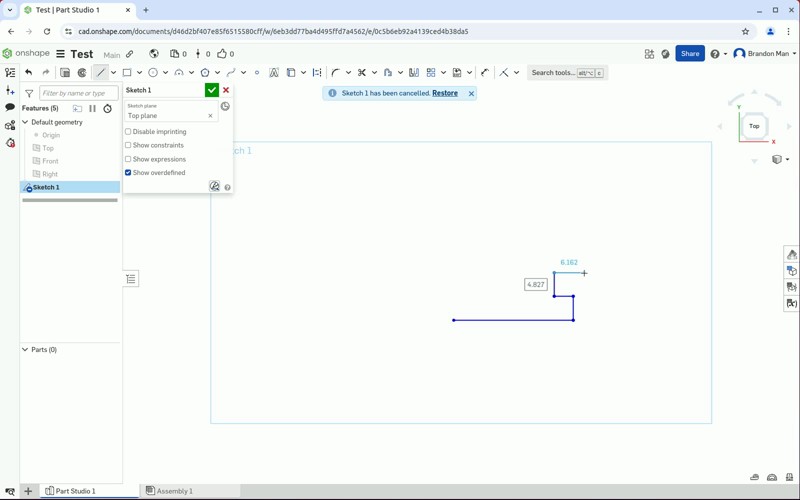
mouse_move(573, 272)
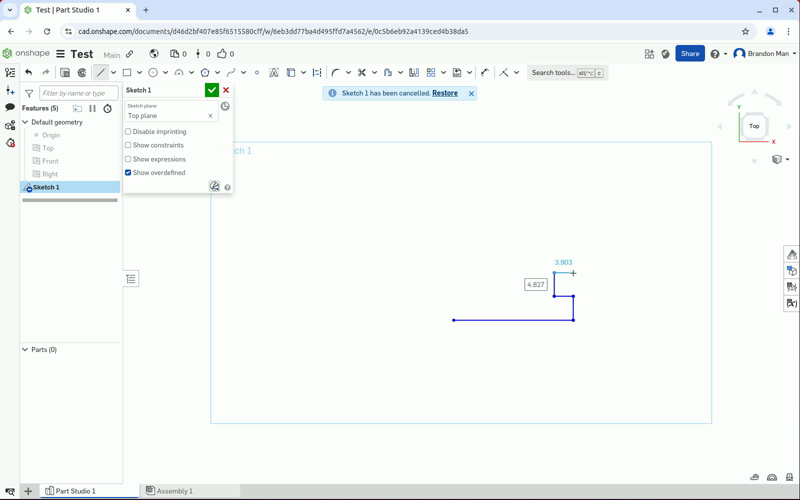
click(573, 272)
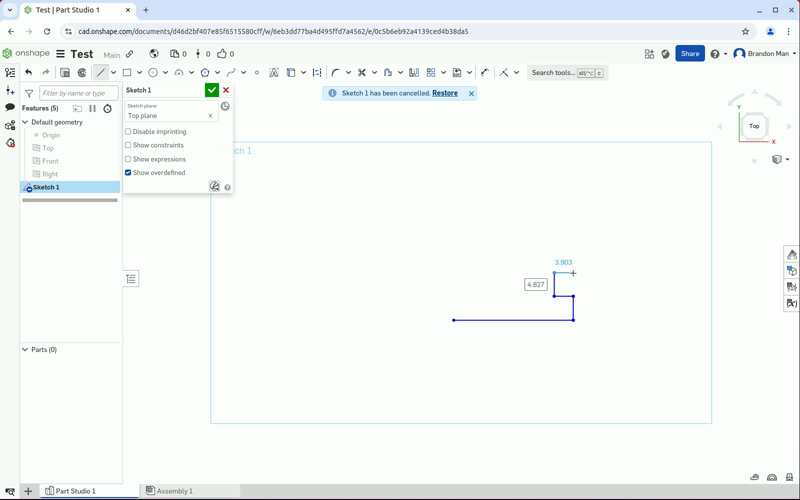
key_up(shift)
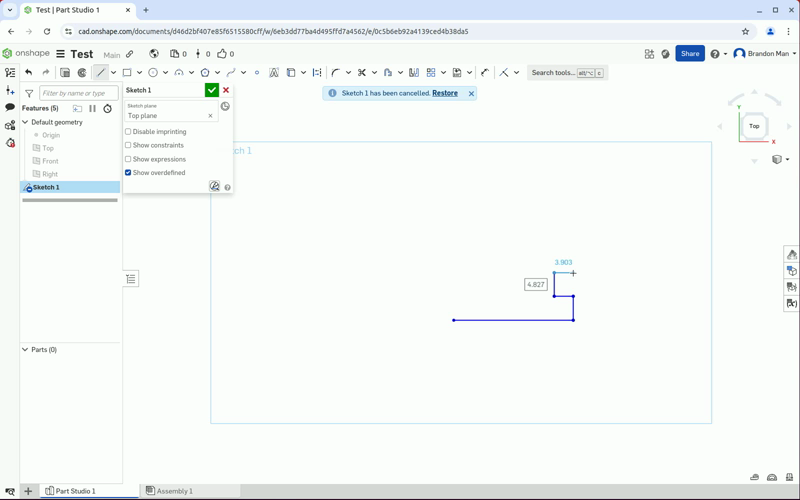
key_down(shift)
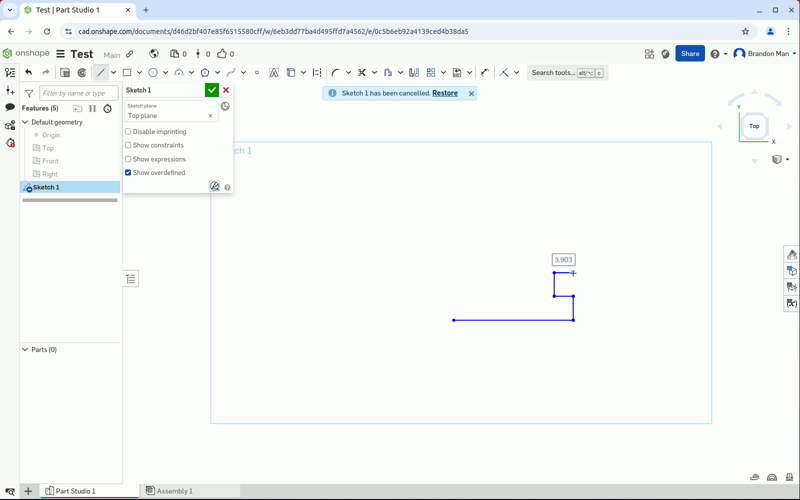
mouse_move(589, 272)
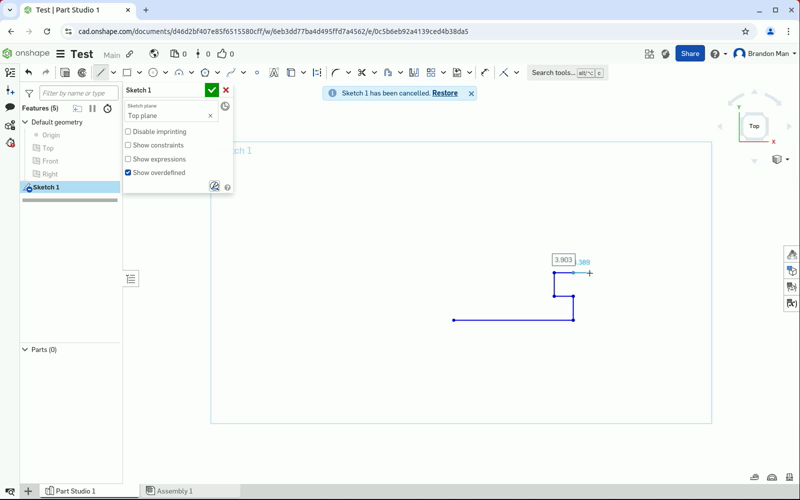
mouse_move(573, 248)
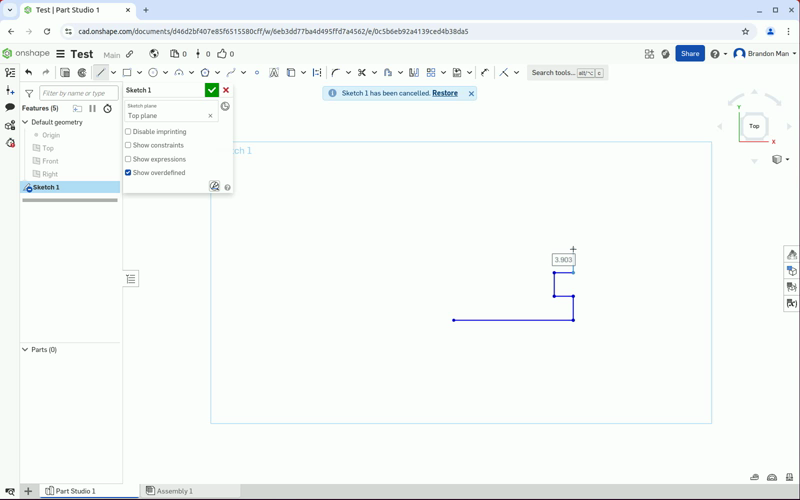
click(573, 248)
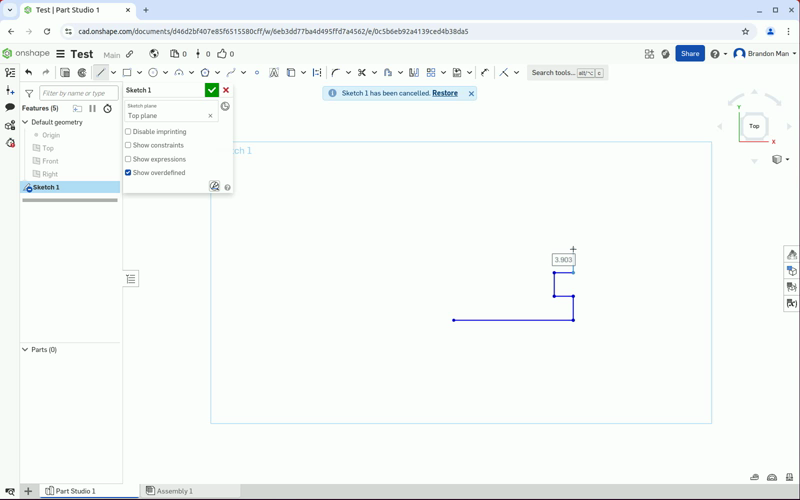
key_up(shift)
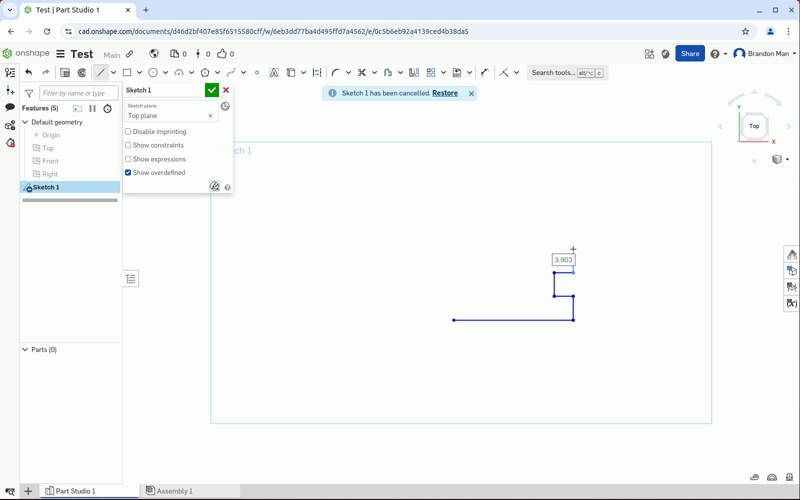
key_down(shift)
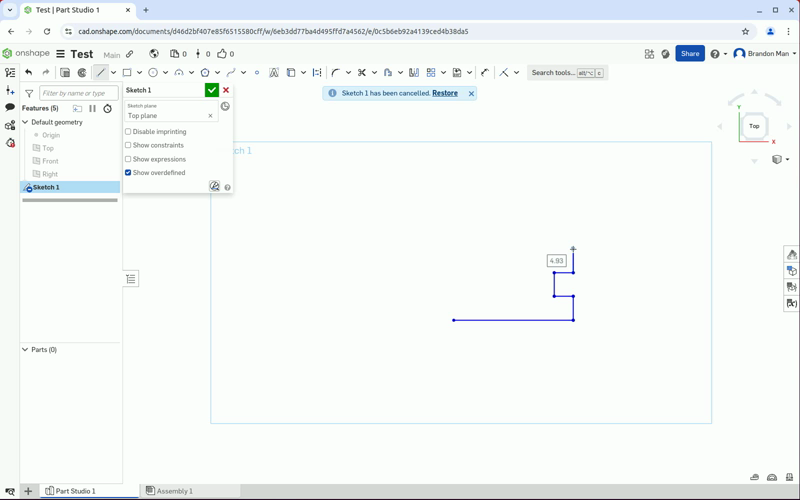
mouse_move(453, 248)
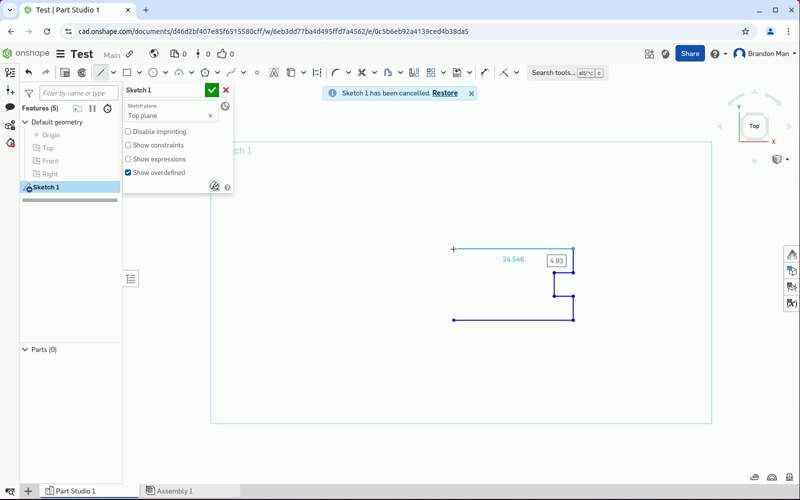
click(453, 248)
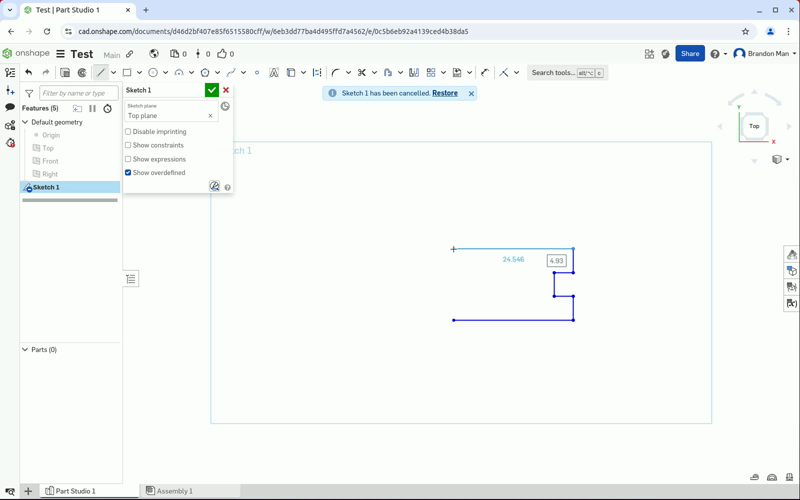
key_up(shift)
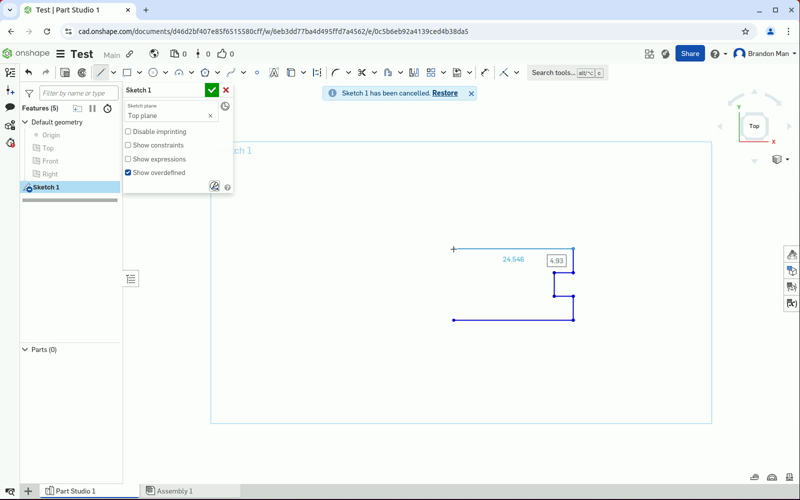
key_down(shift)
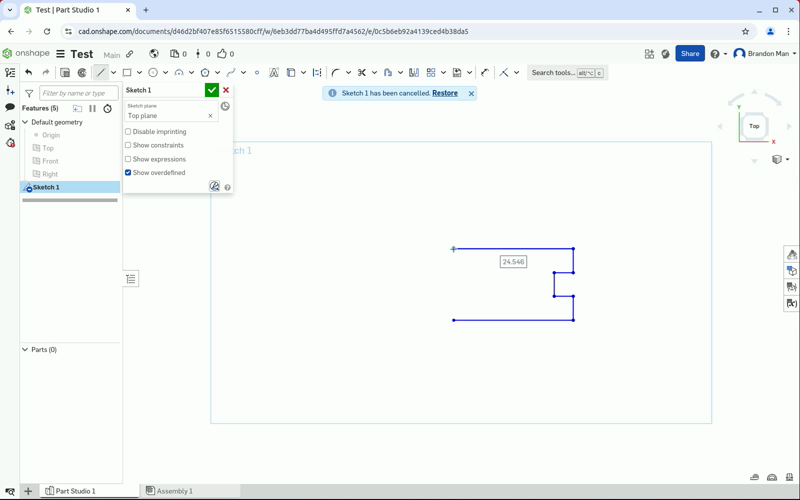
mouse_move(483, 248)
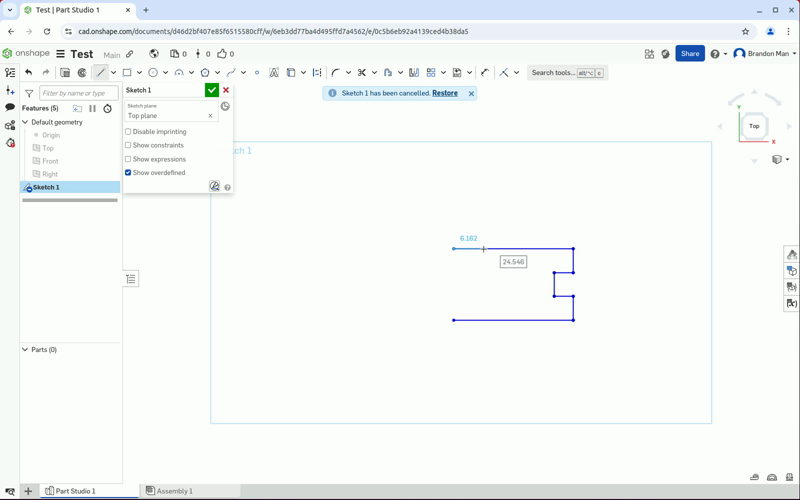
mouse_move(453, 272)
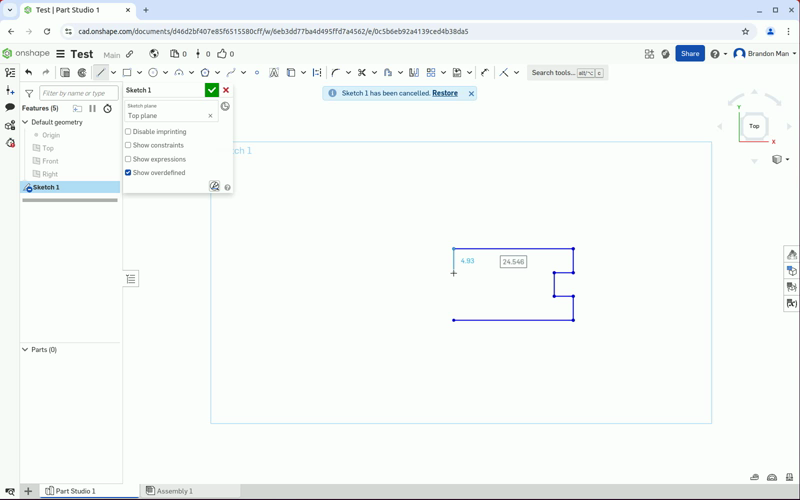
click(453, 272)
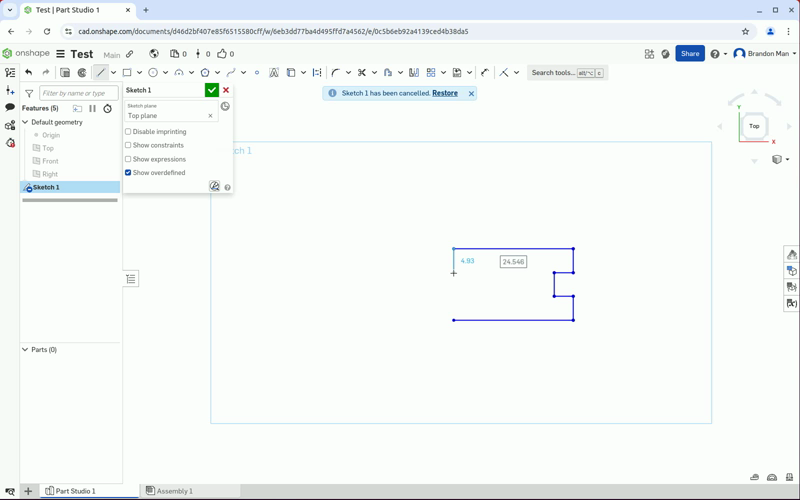
key_up(shift)
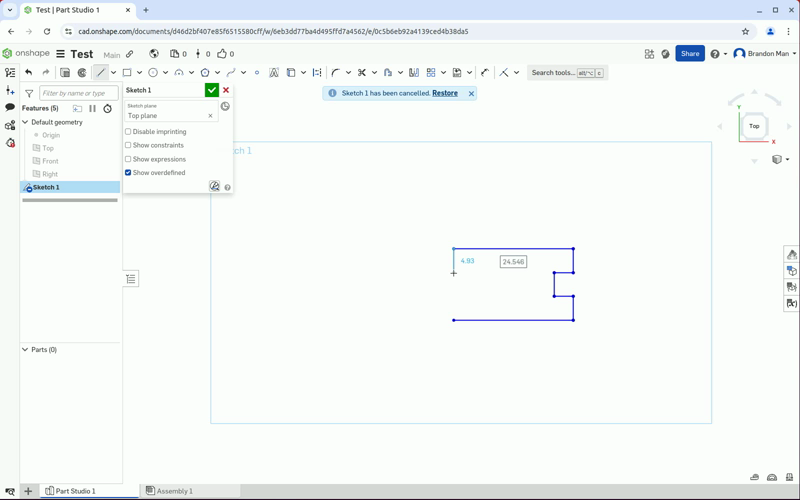
key_down(shift)
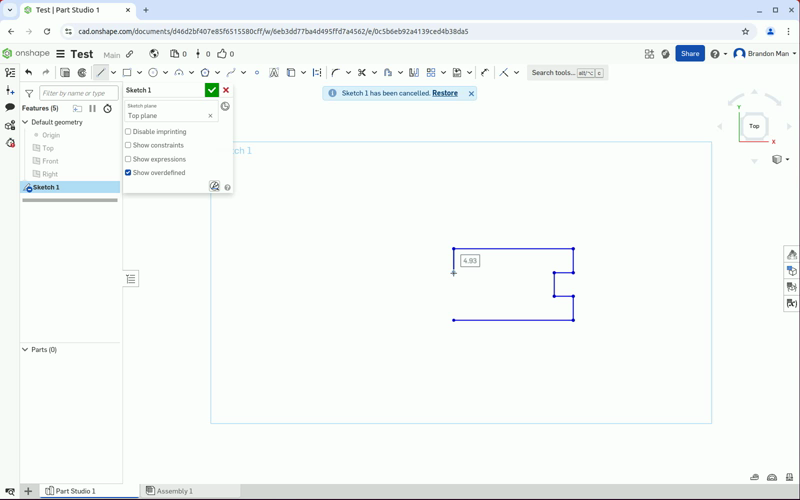
mouse_move(483, 272)
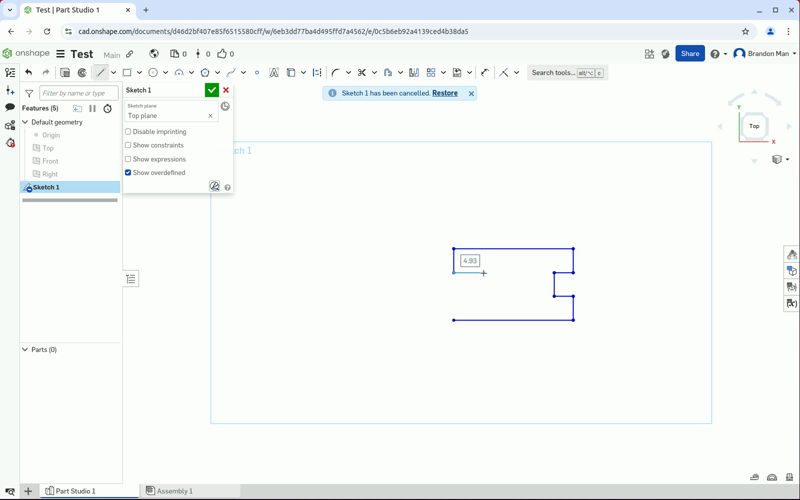
mouse_move(472, 272)
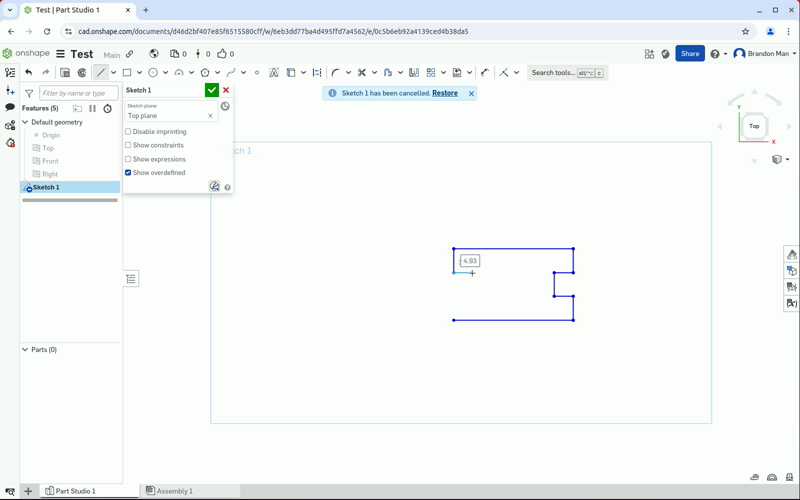
click(472, 272)
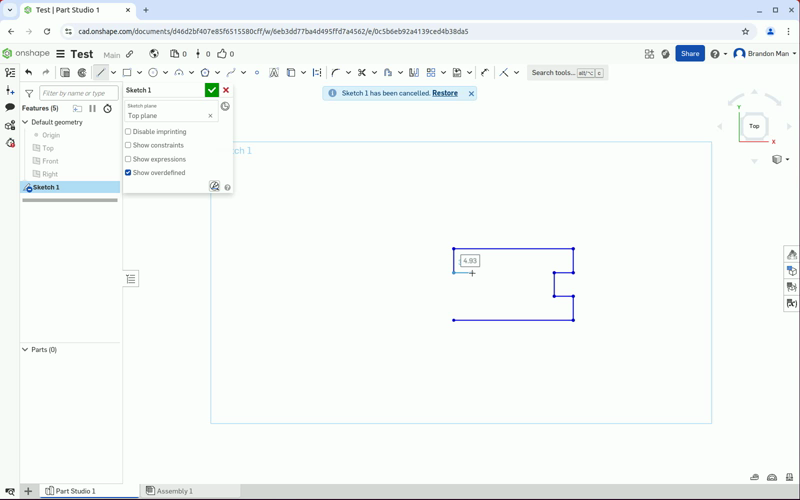
key_up(shift)
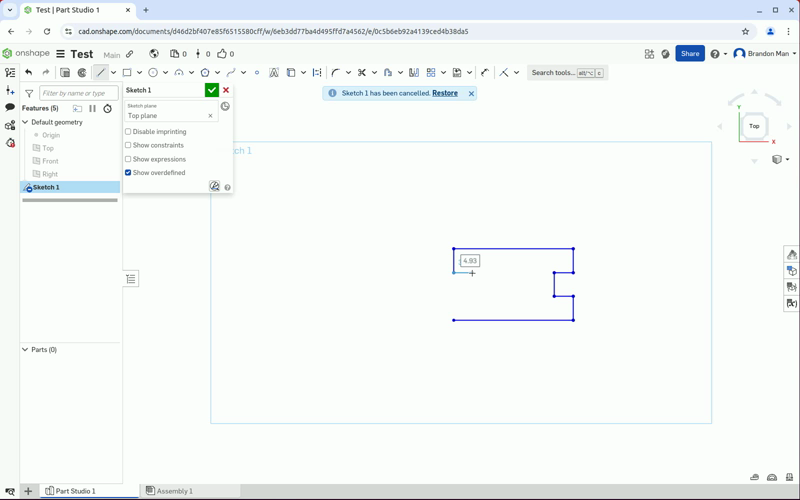
key_down(shift)
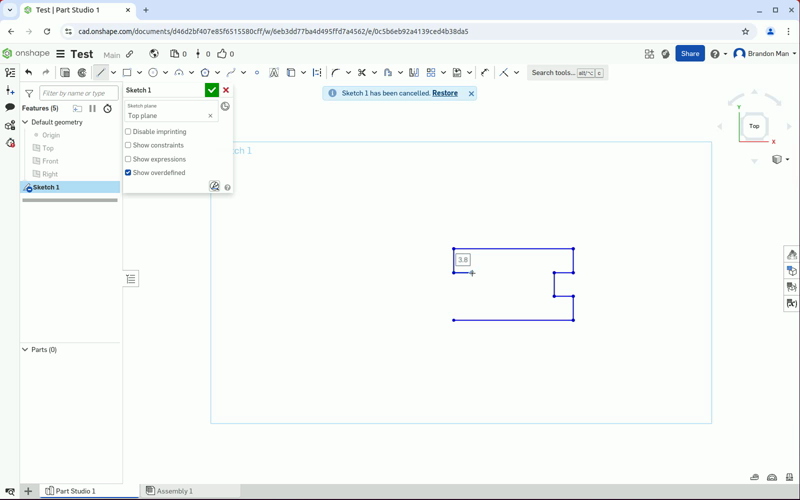
mouse_move(502, 272)
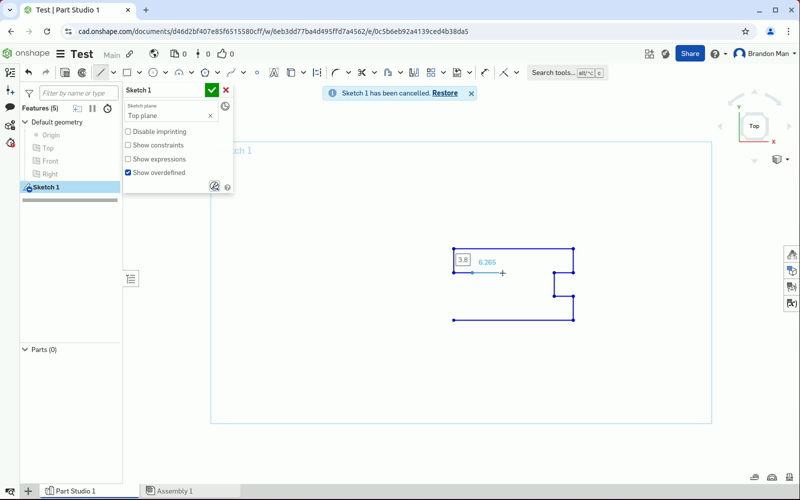
mouse_move(472, 296)
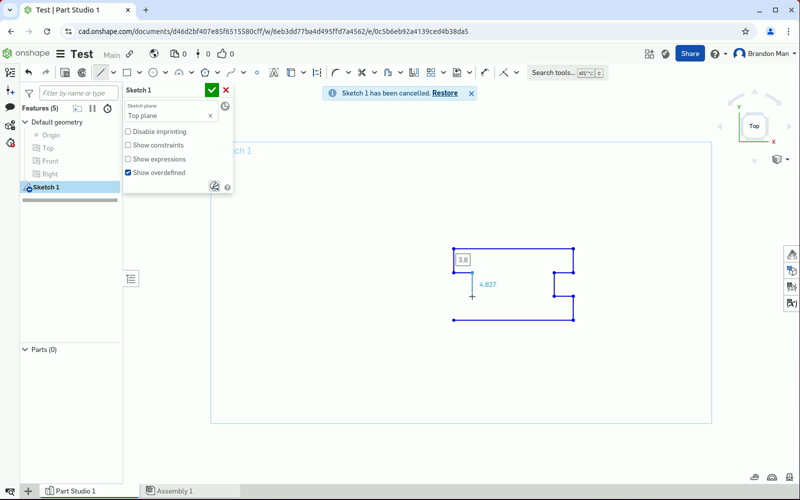
click(472, 296)
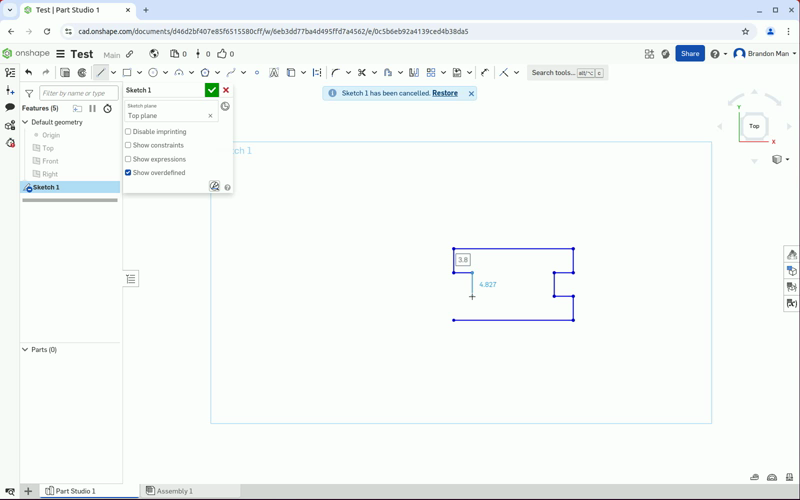
key_up(shift)
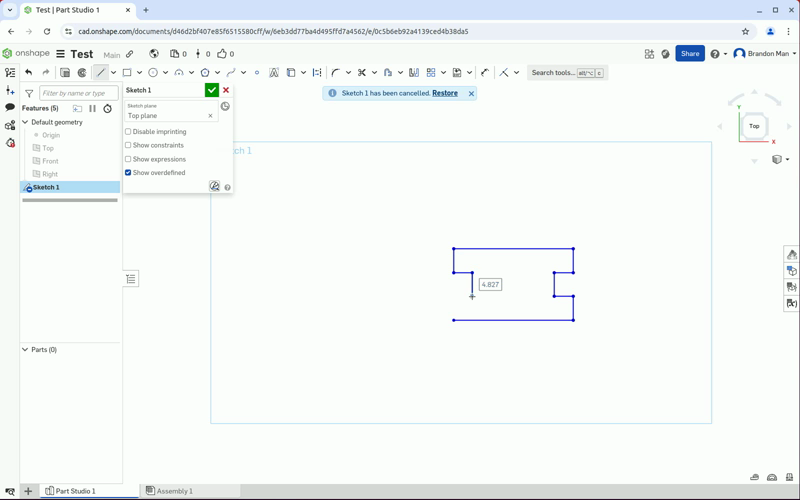
key_down(shift)
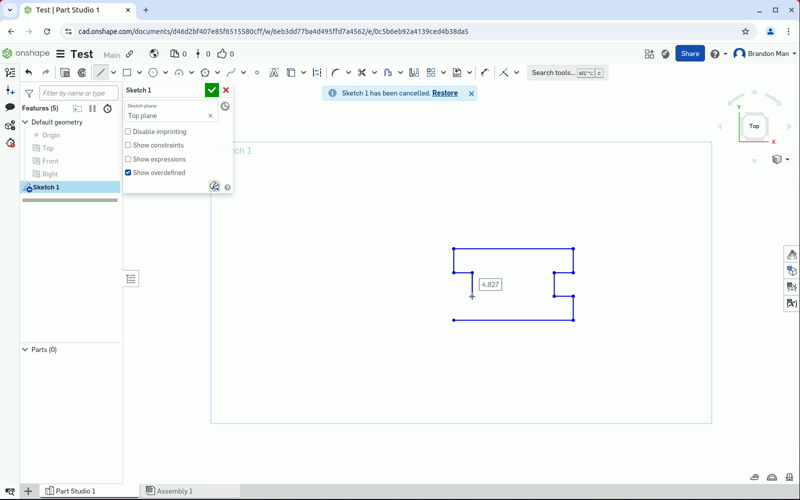
mouse_move(502, 296)
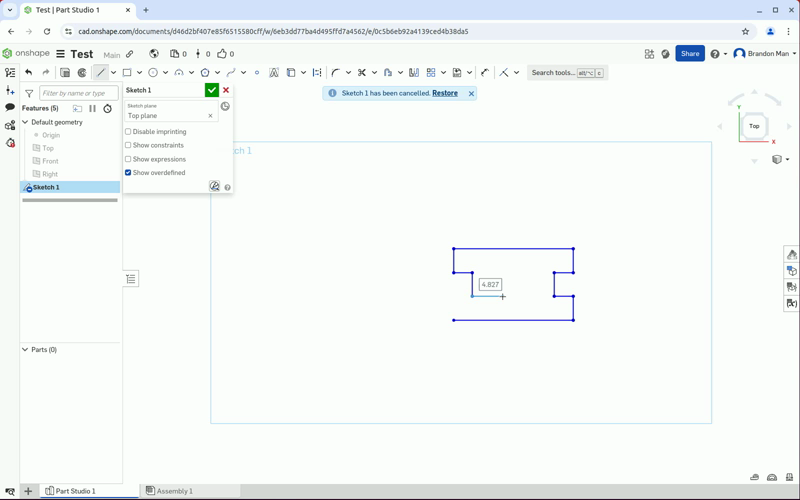
mouse_move(453, 296)
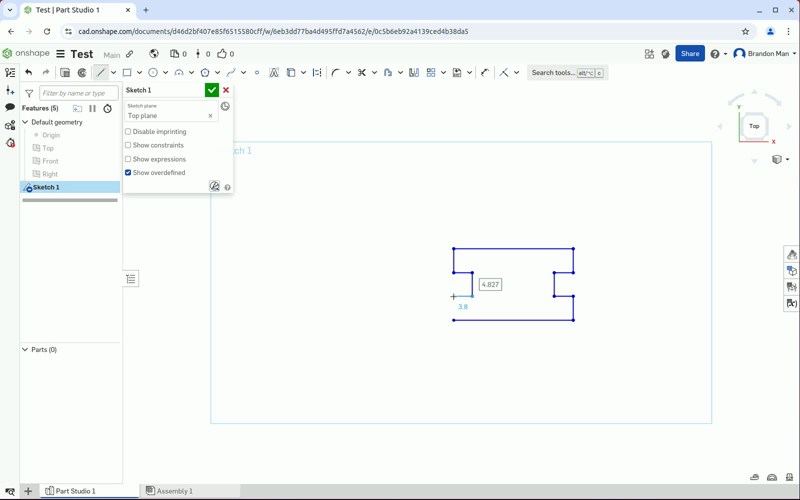
click(453, 296)
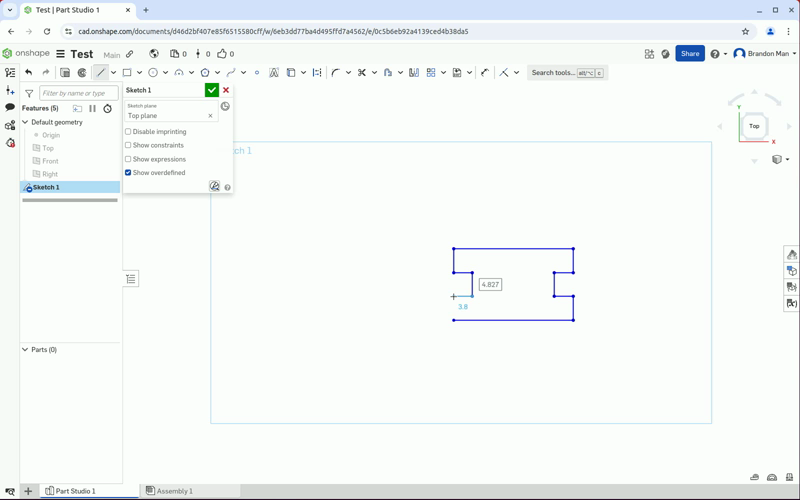
key_up(shift)
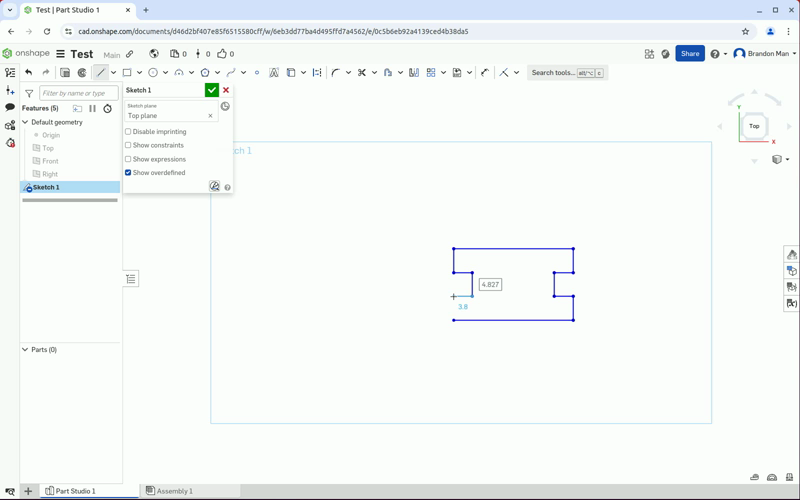
mouse_move(483, 296)
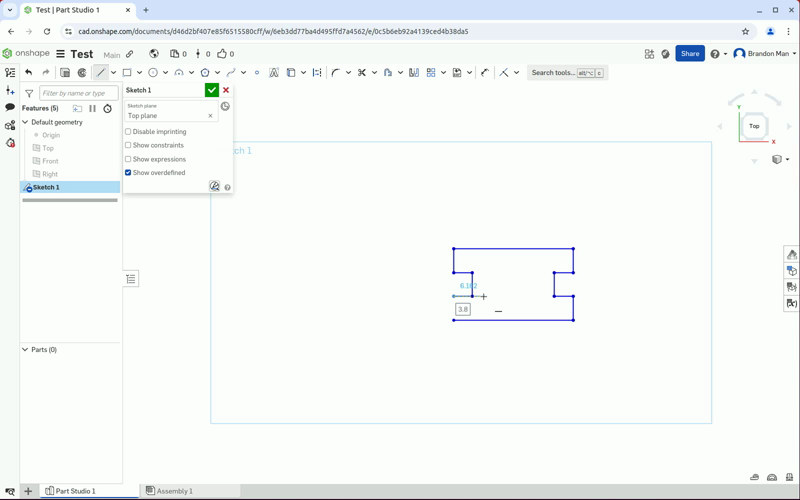
key_down(shift)
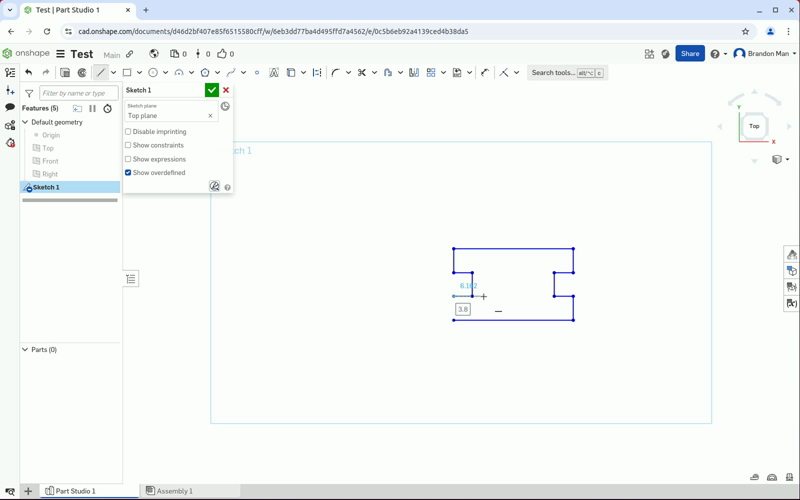
mouse_move(453, 320)
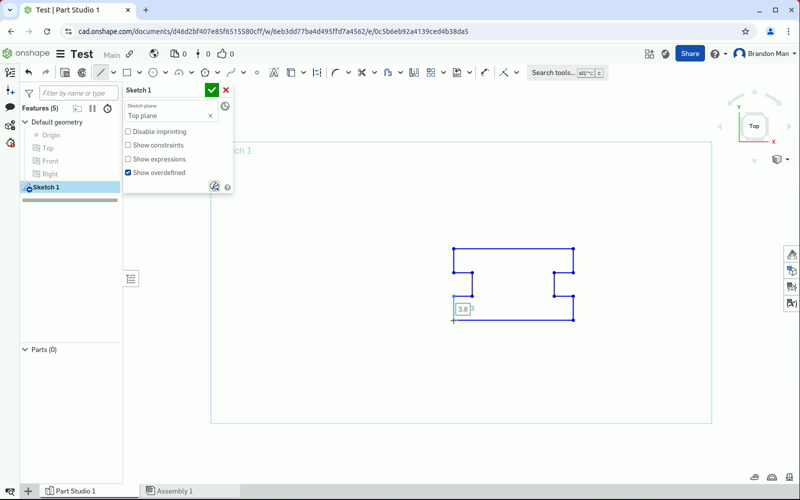
key_up(shift)
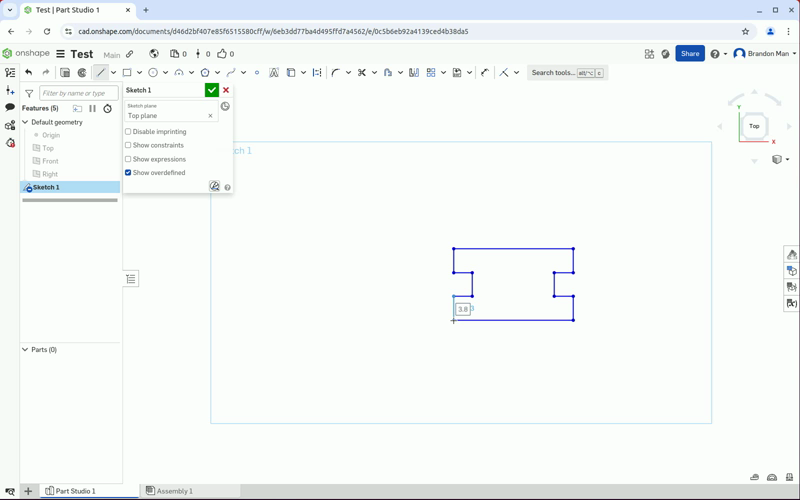
click(453, 320)
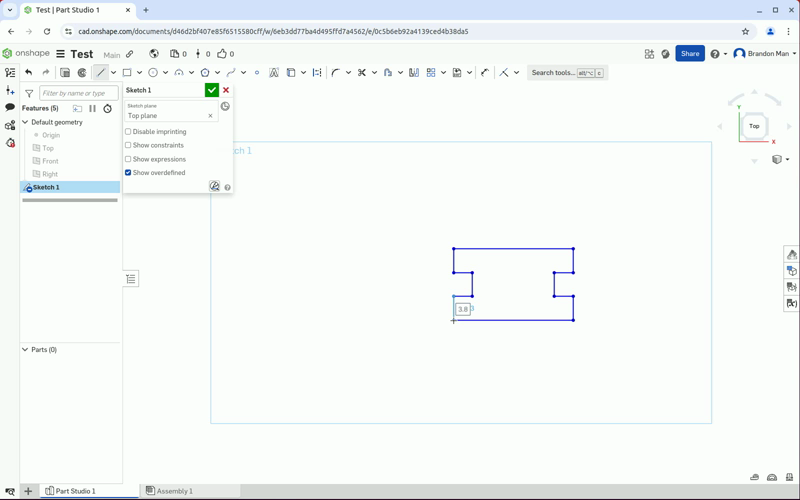
key(esc)
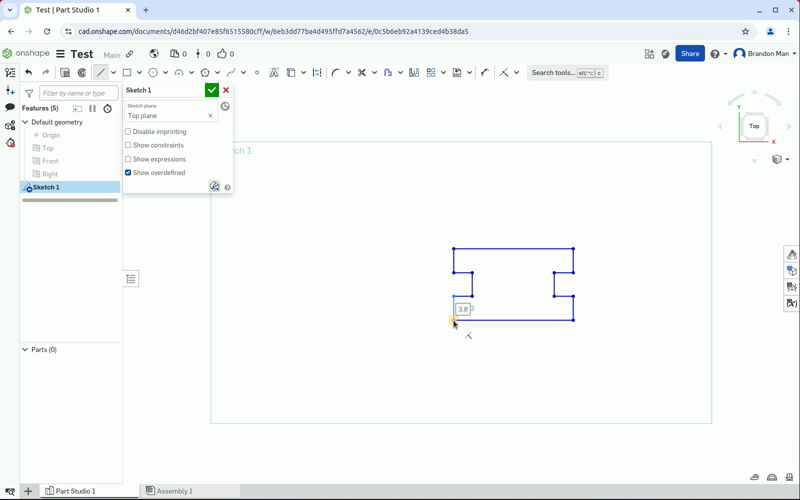
mouse_move(470, 266)
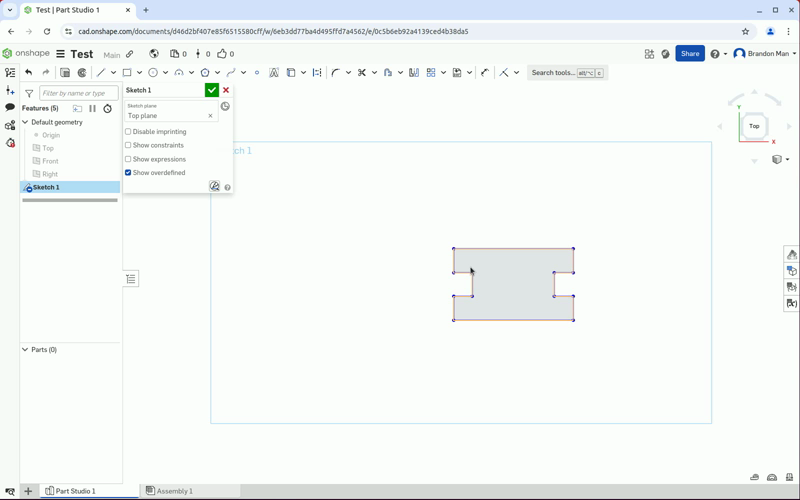
click(470, 266)
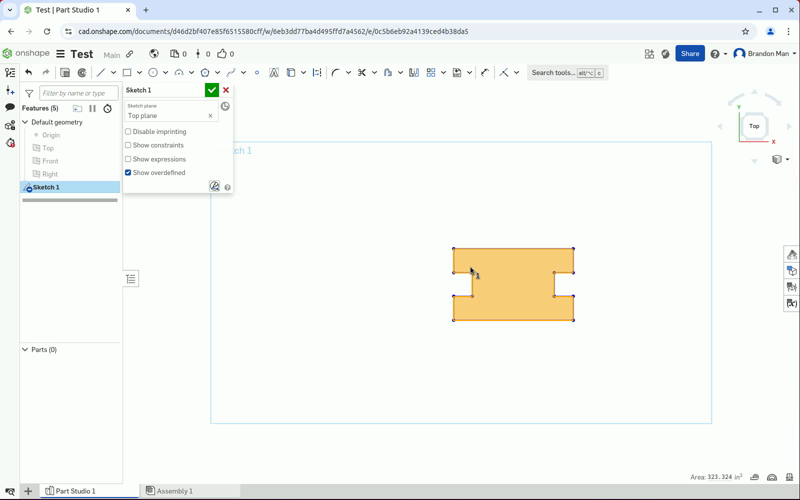
mouse_move(73, 352)
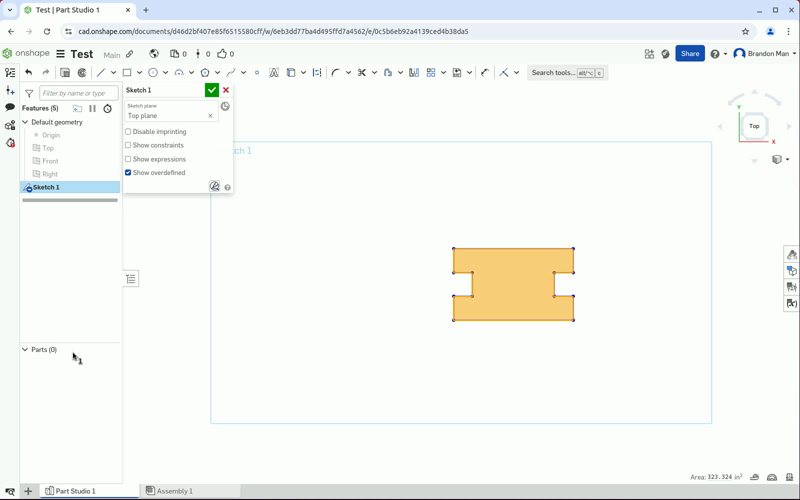
key(shift+y)
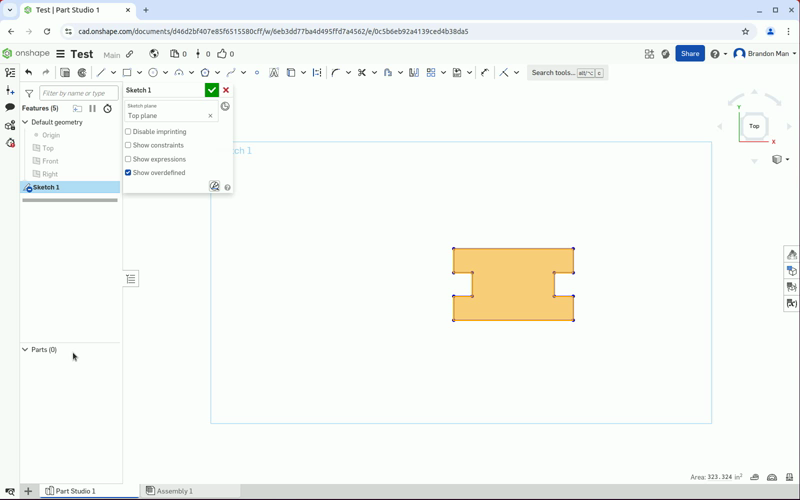
key(shift+e)
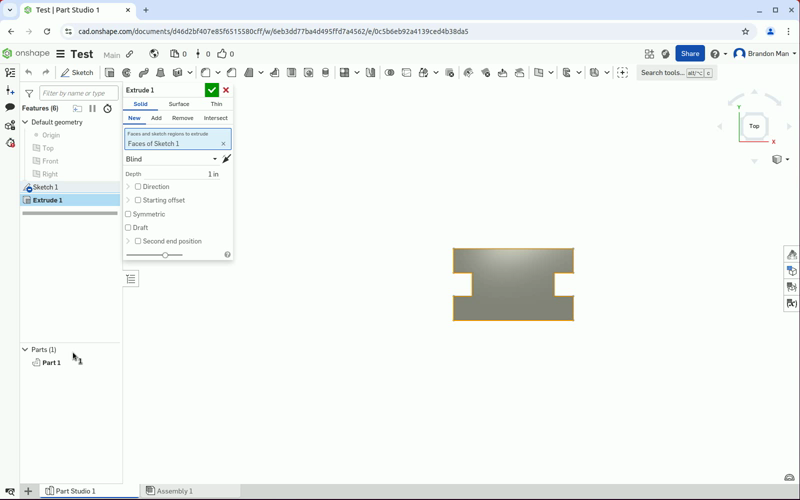
mouse_move(143, 106)
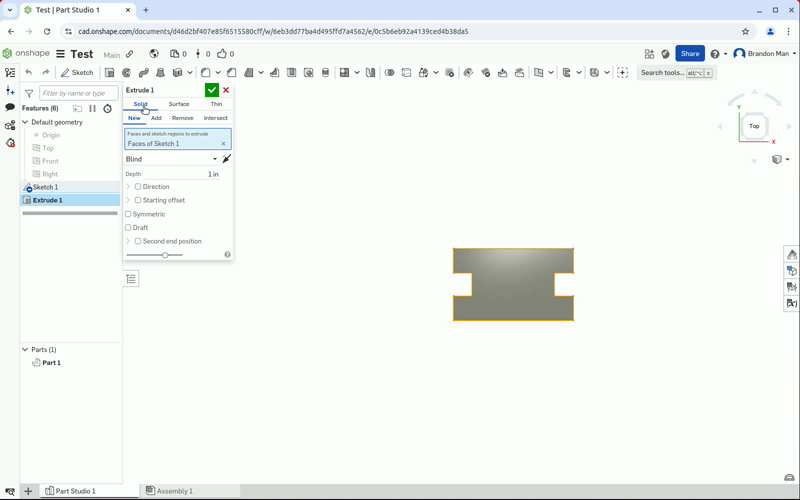
click(143, 106)
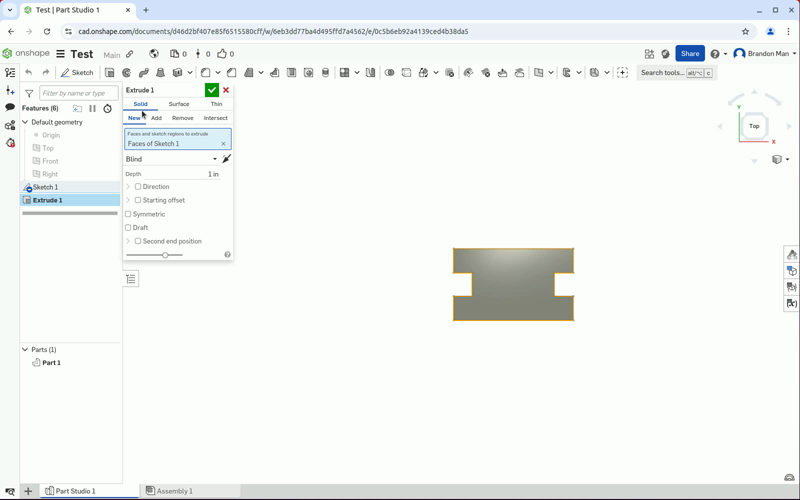
mouse_move(137, 120)
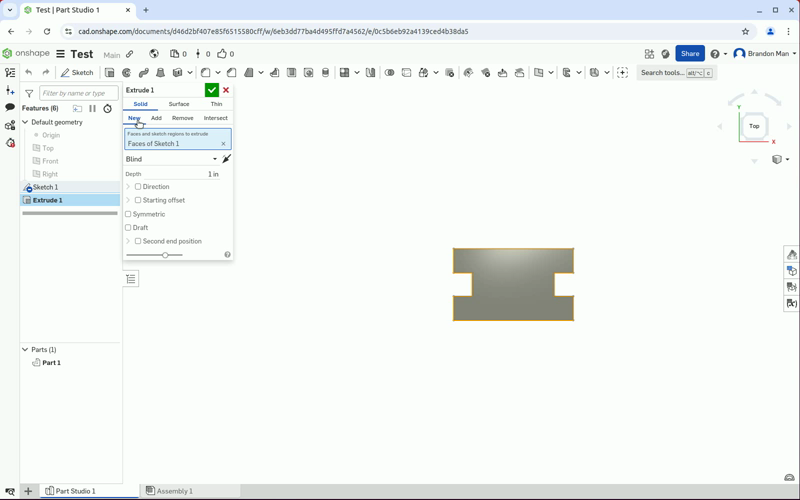
click(137, 120)
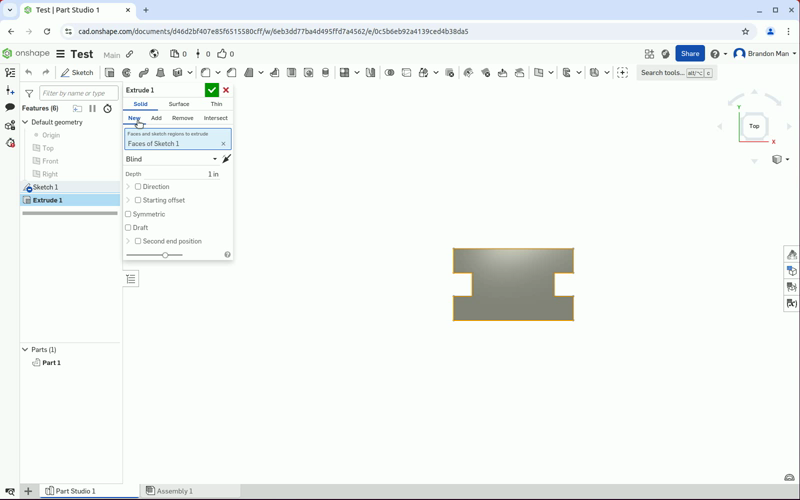
key(tab, 4)
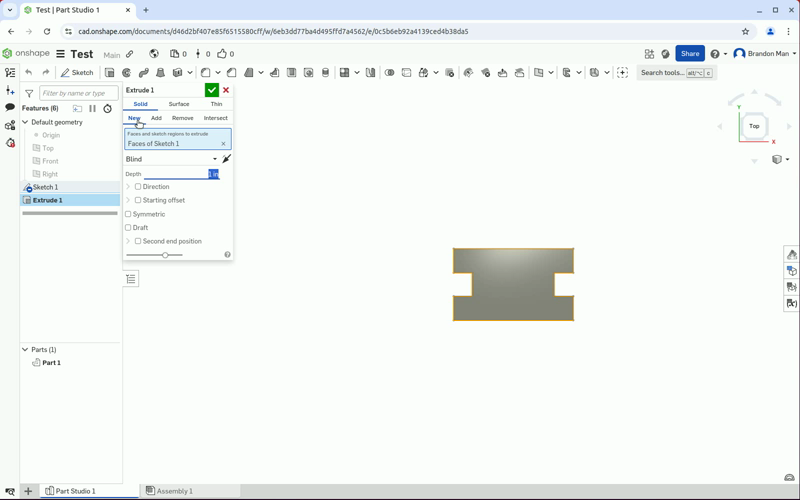
text(3.129)
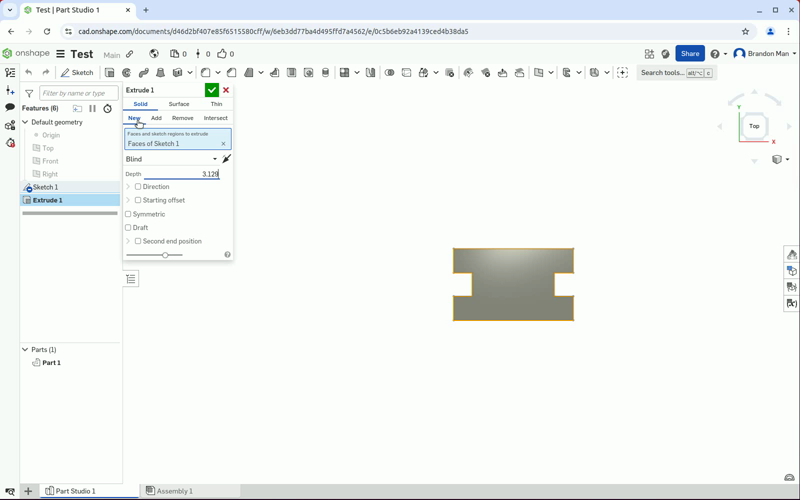
key(enter)
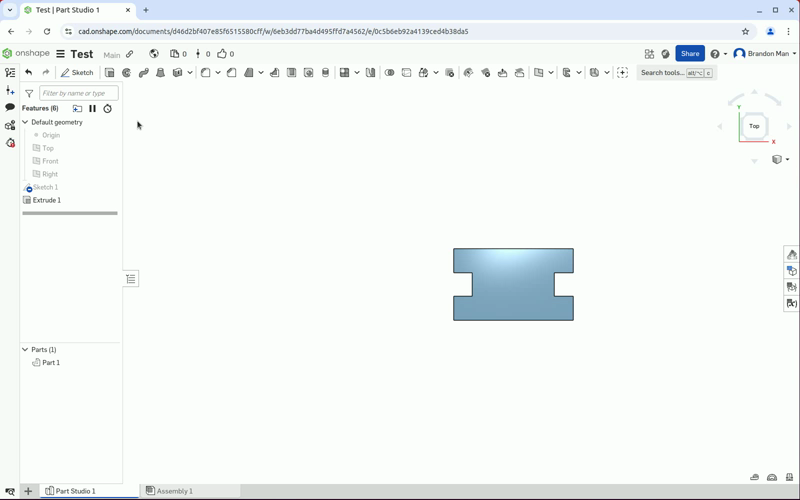
key(shift+h)
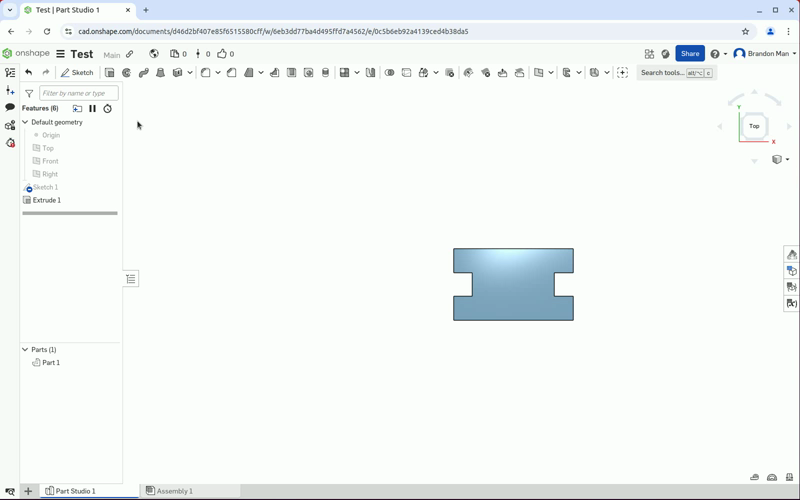
key(shift+h)
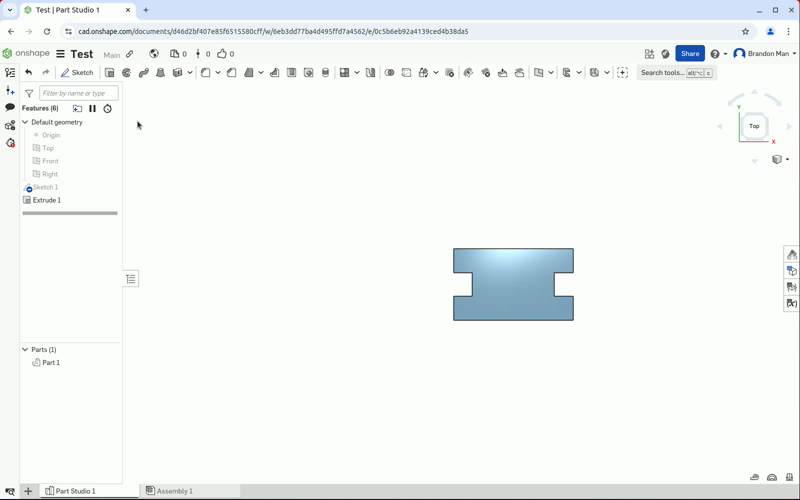
mouse_move(73, 189)
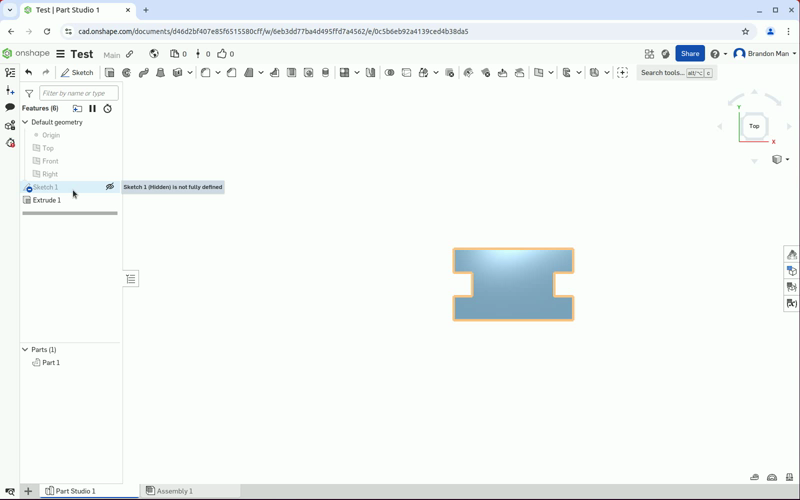
click(73, 189)
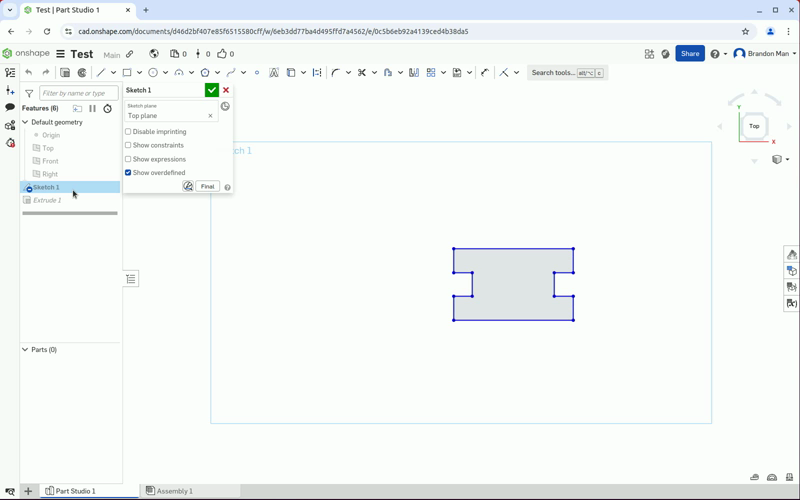
mouse_move(229, 92)
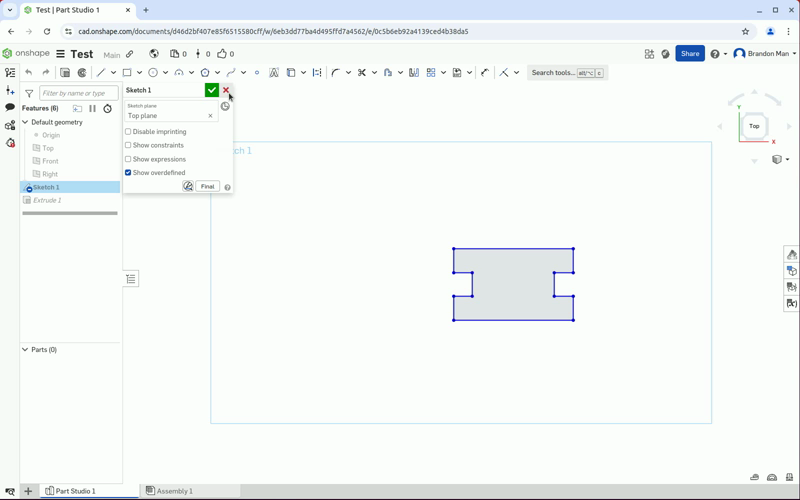
click(229, 92)
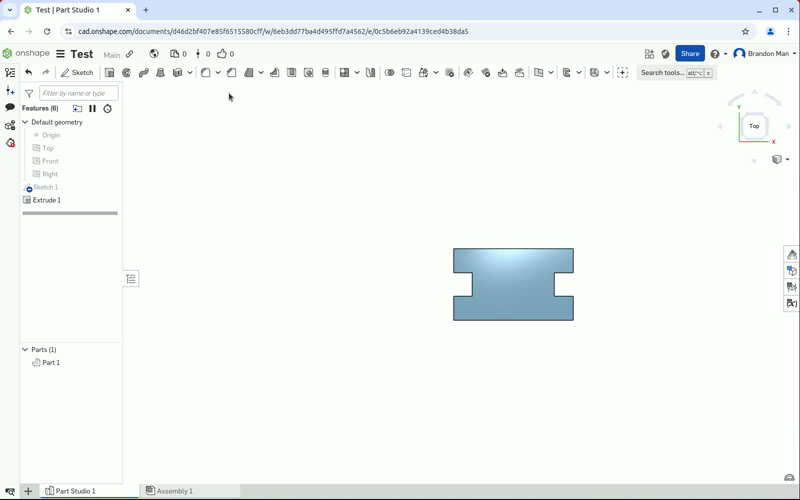
mouse_move(541, 75)
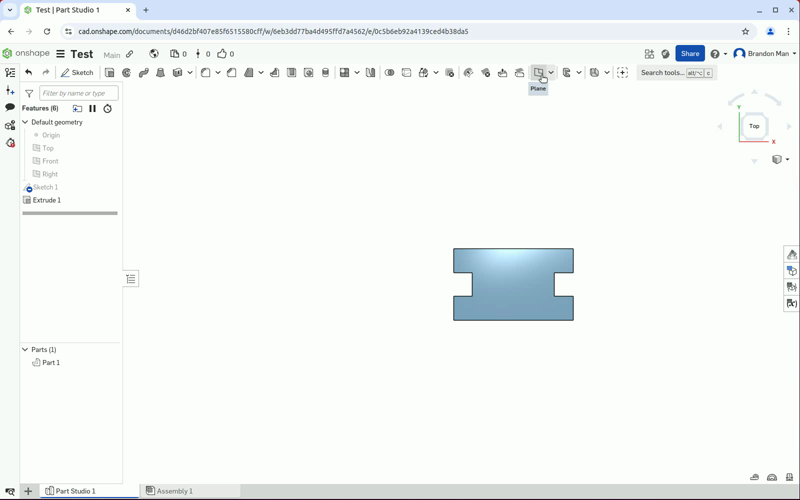
click(541, 75)
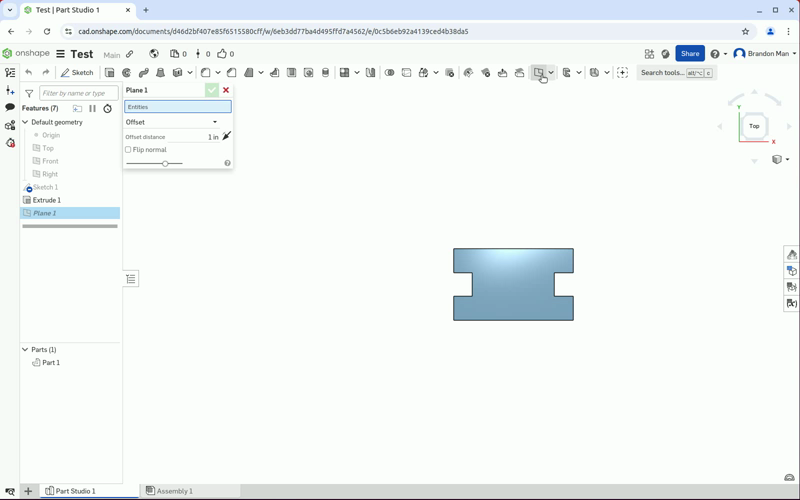
mouse_move(73, 150)
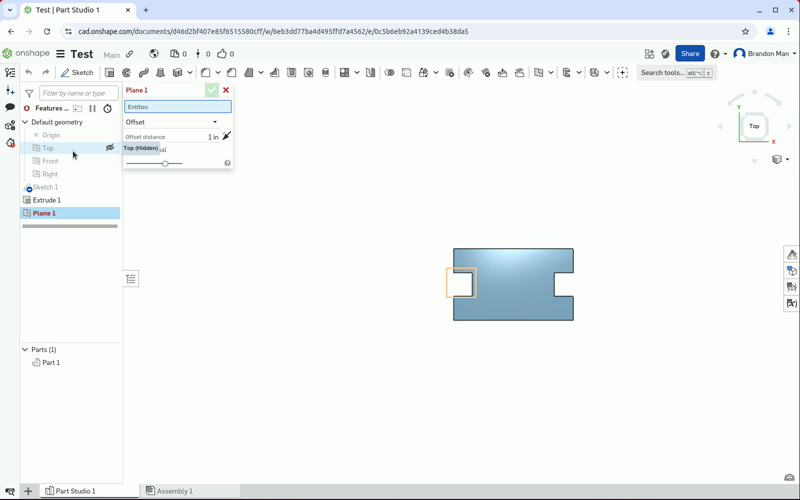
click(73, 150)
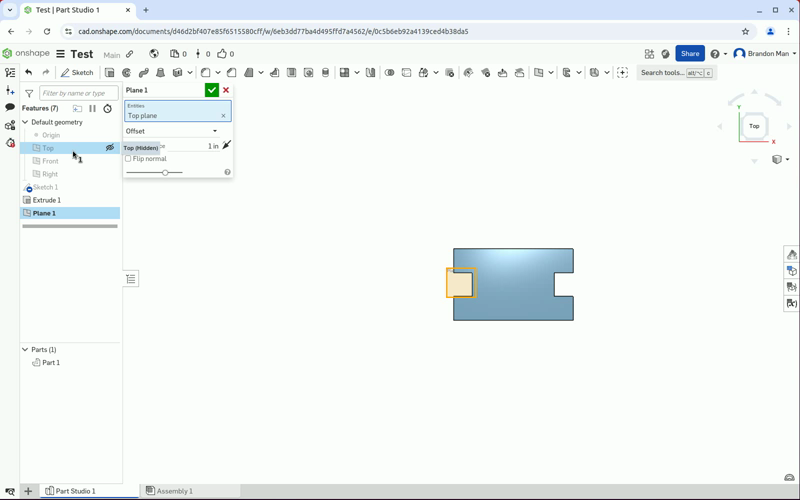
key(tab, 2)
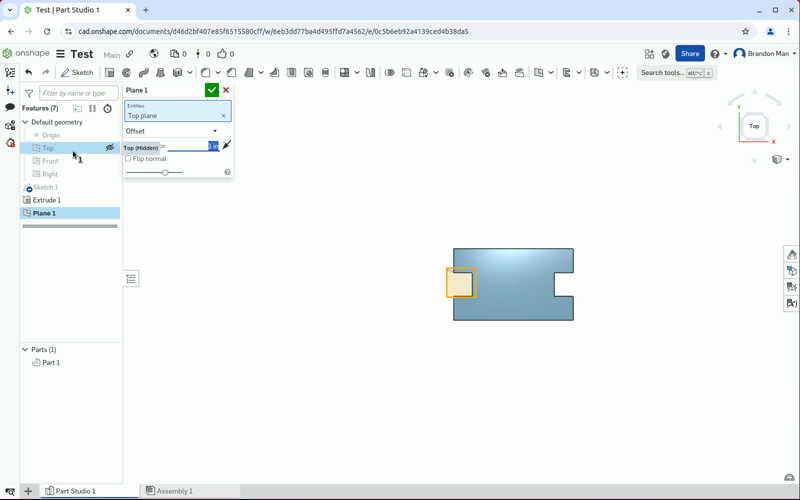
text(3.143)
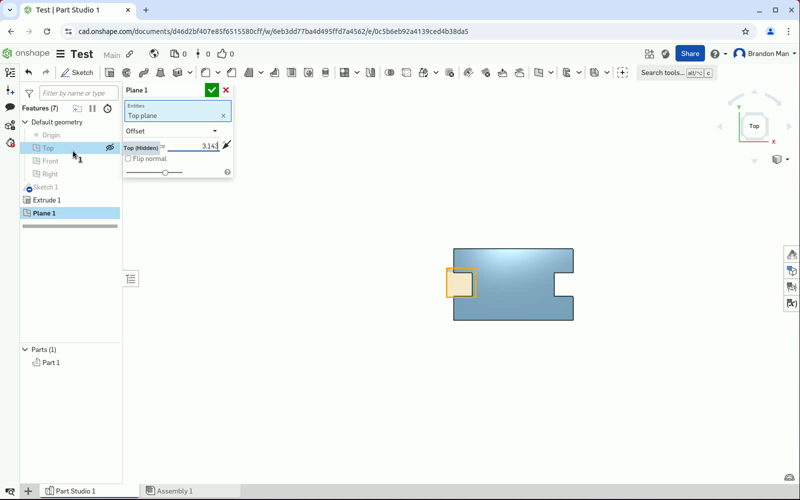
key(enter, 2)
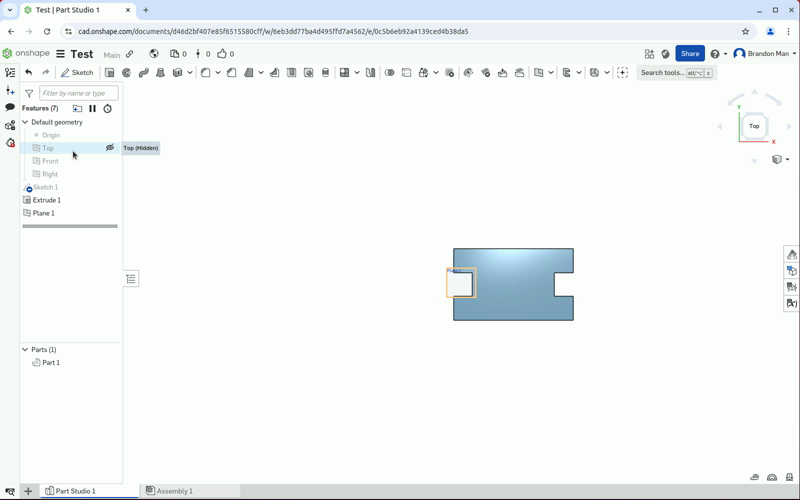
key(shift+s)
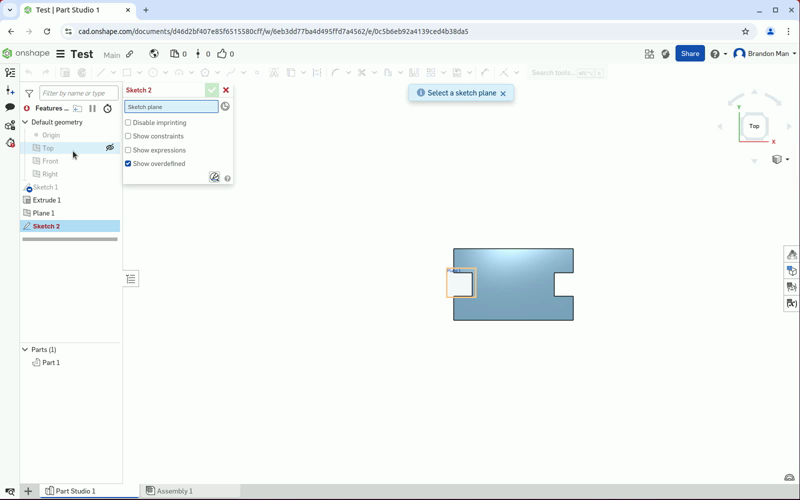
mouse_move(73, 215)
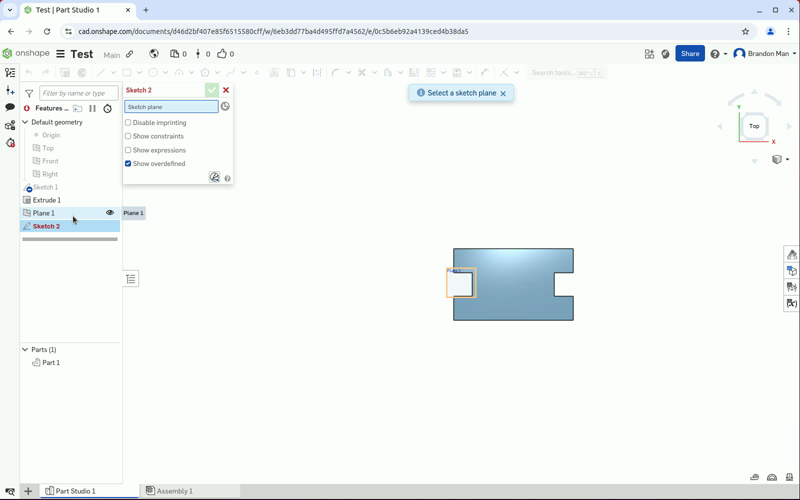
click(73, 215)
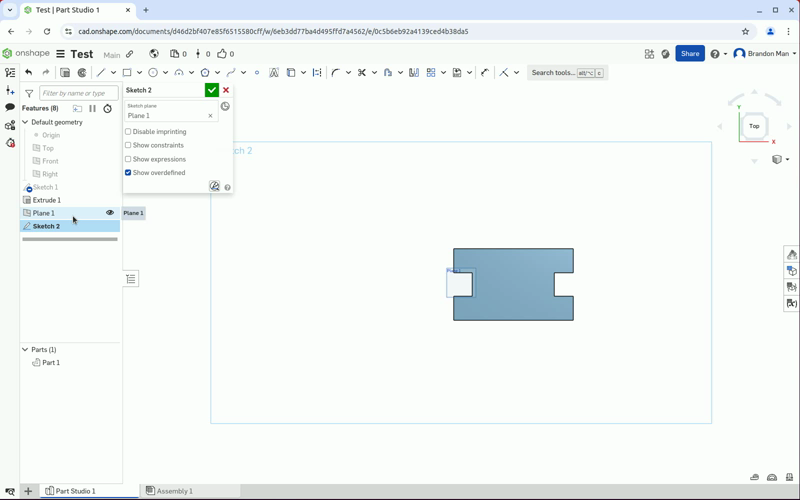
mouse_move(73, 352)
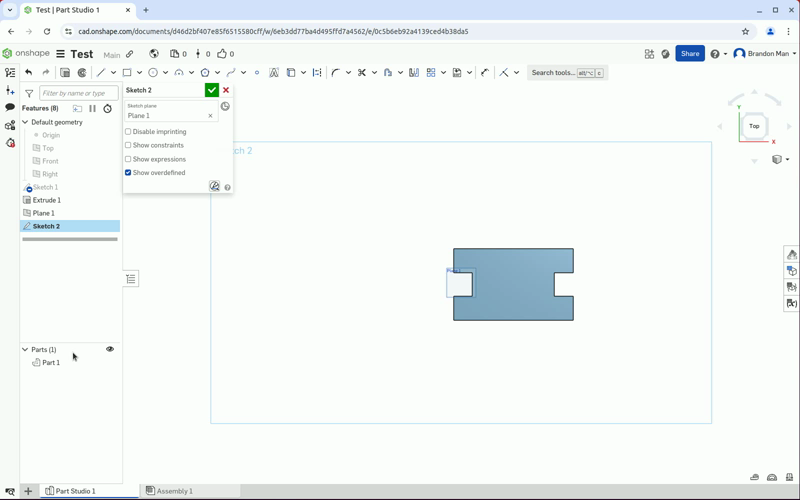
key(y)
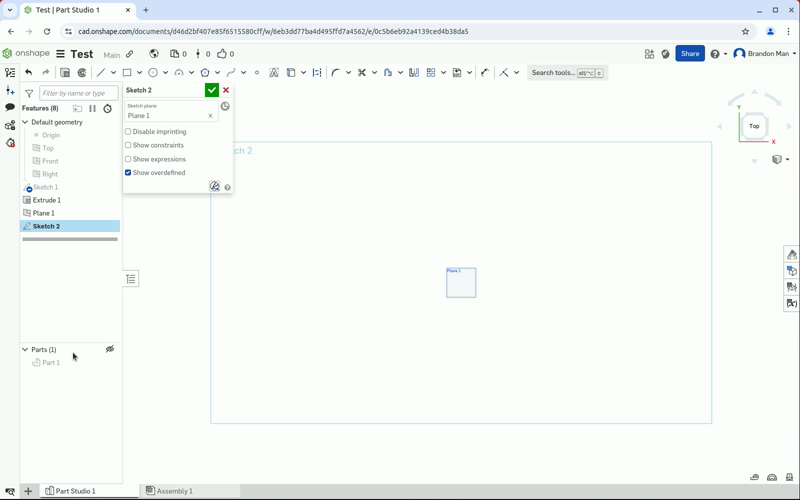
key(l)
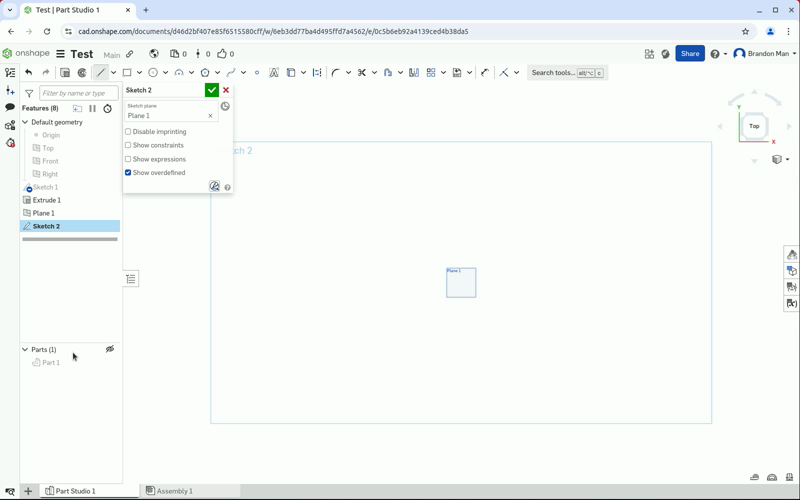
key_down(shift)
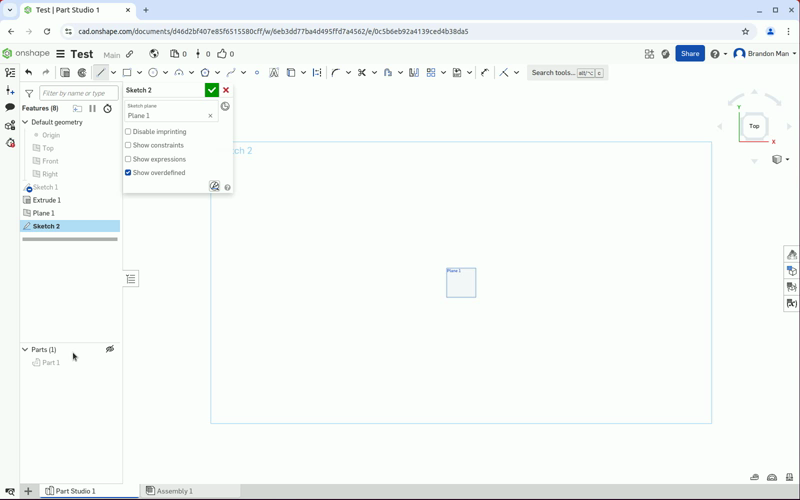
mouse_move(480, 320)
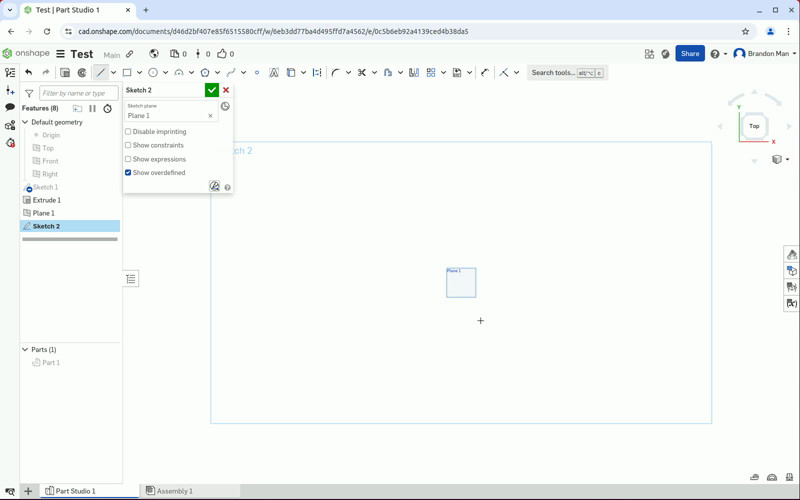
click(480, 320)
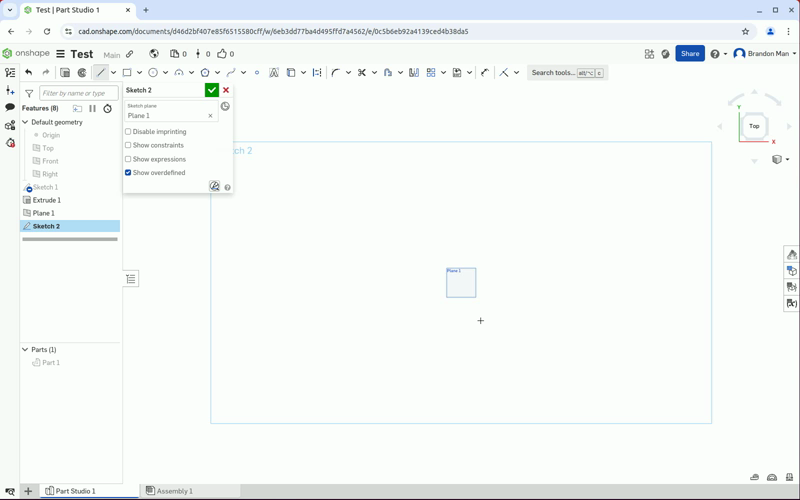
key_up(shift)
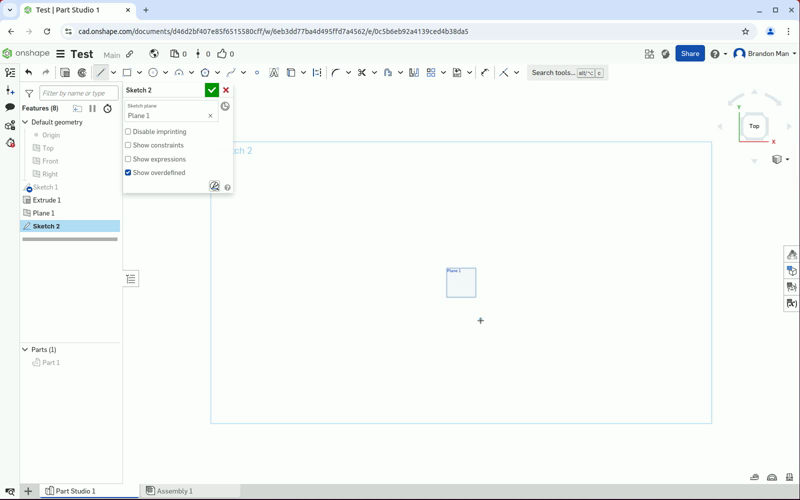
key_down(shift)
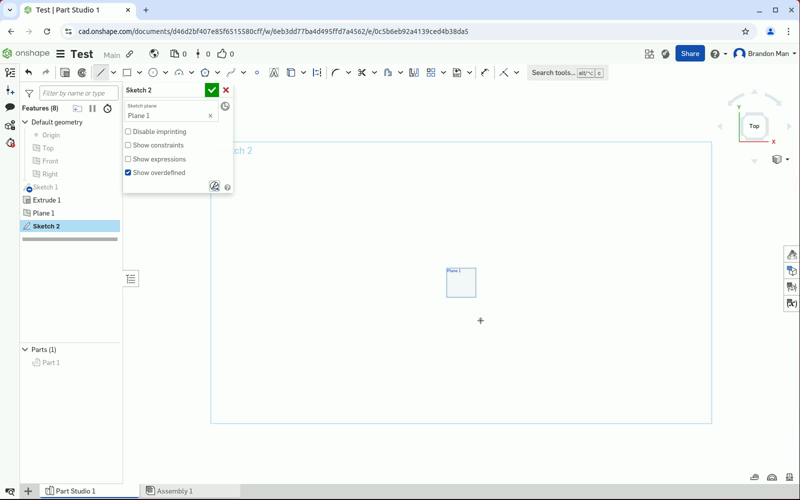
mouse_move(546, 320)
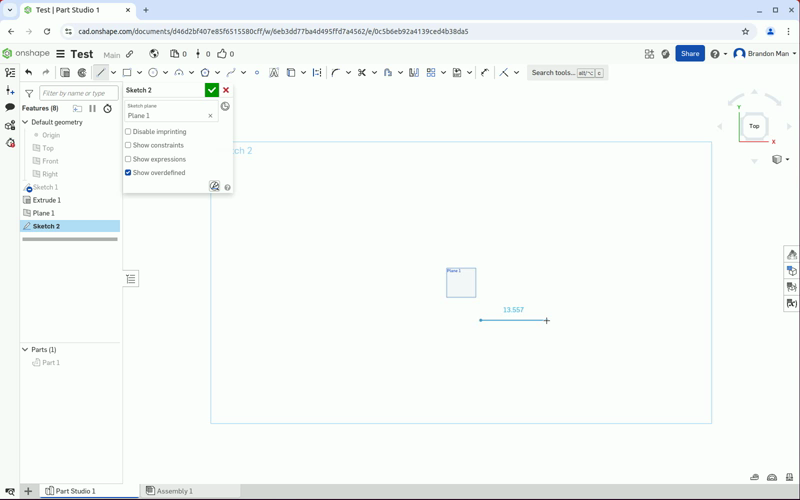
click(546, 320)
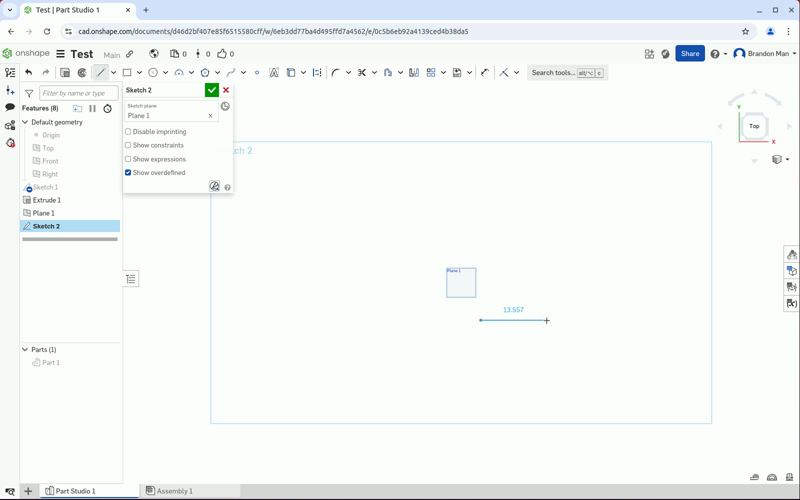
key_up(shift)
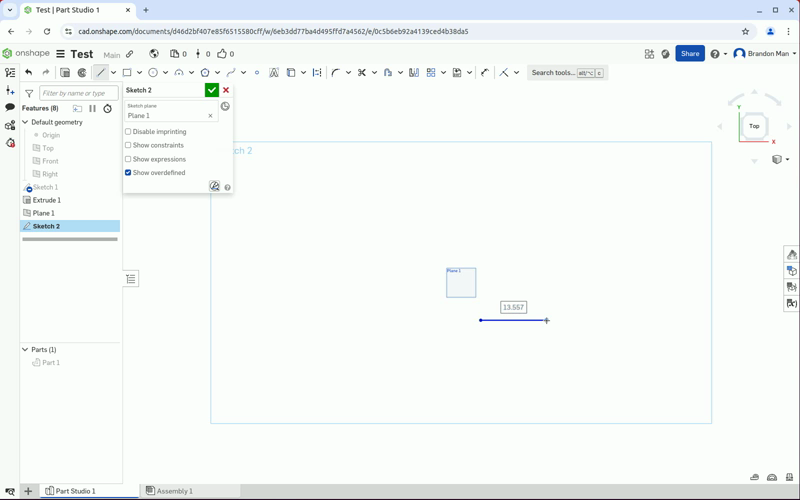
key_down(shift)
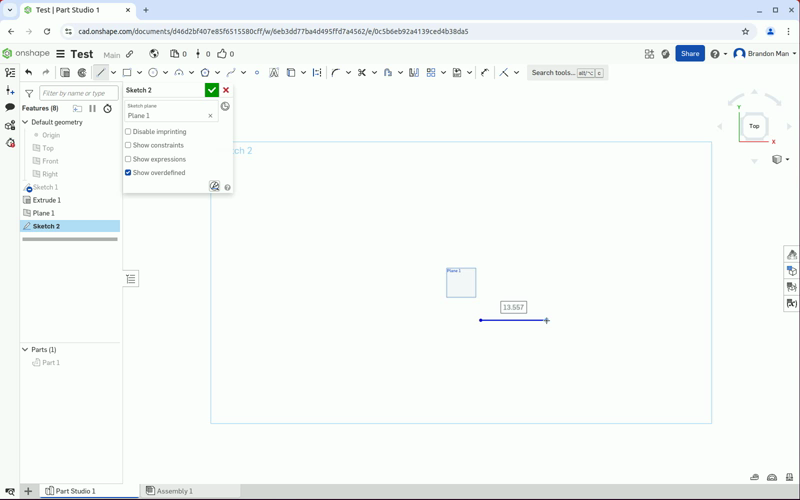
mouse_move(546, 248)
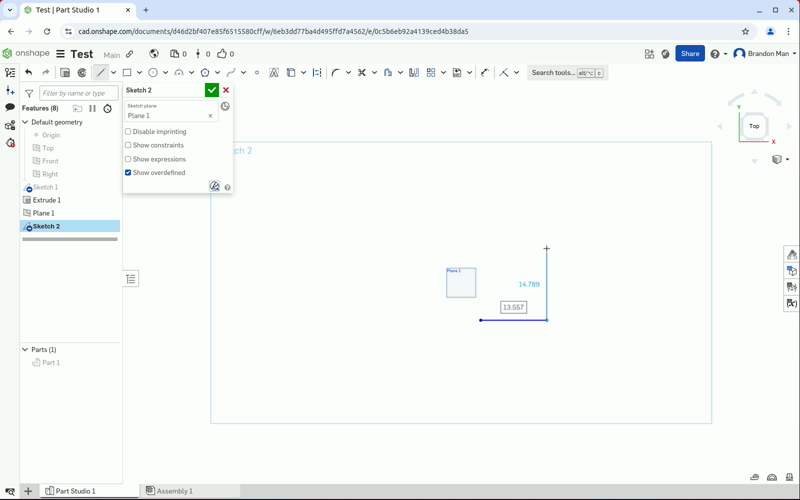
click(546, 248)
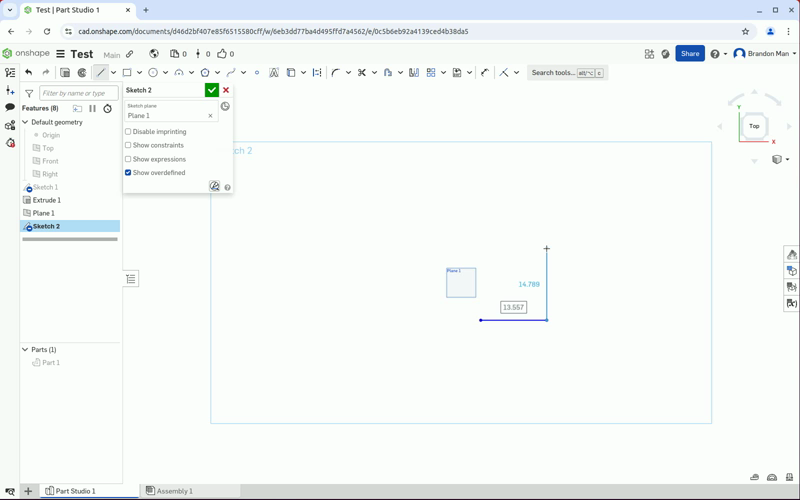
key_up(shift)
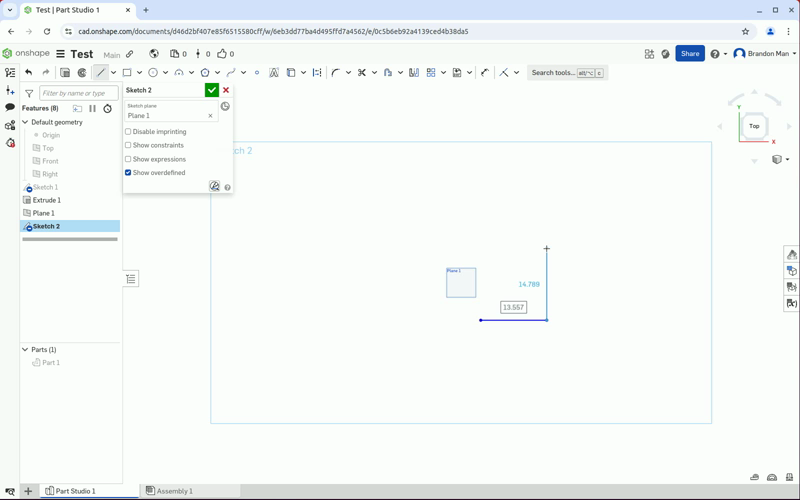
key_down(shift)
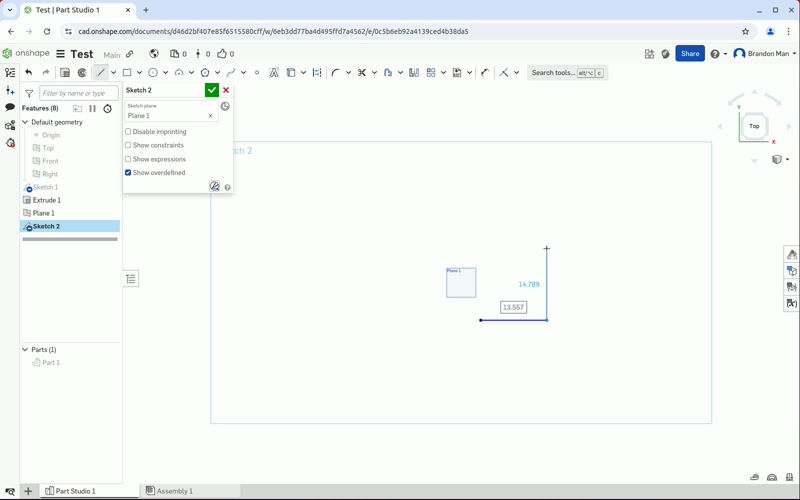
mouse_move(480, 248)
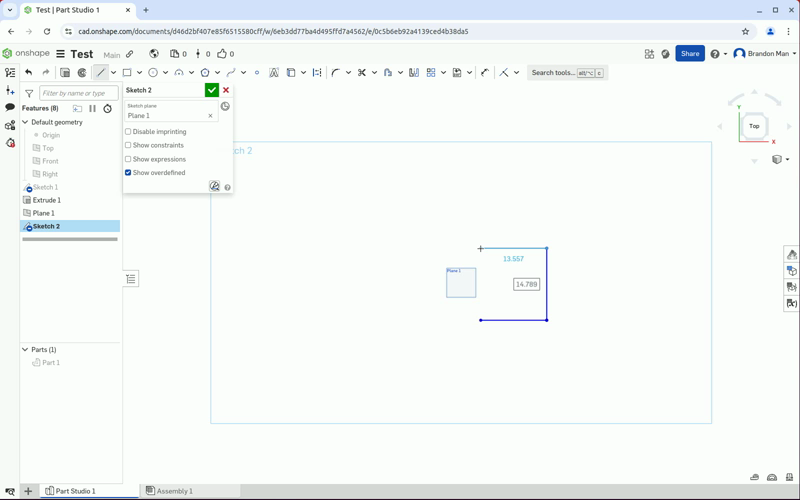
click(480, 248)
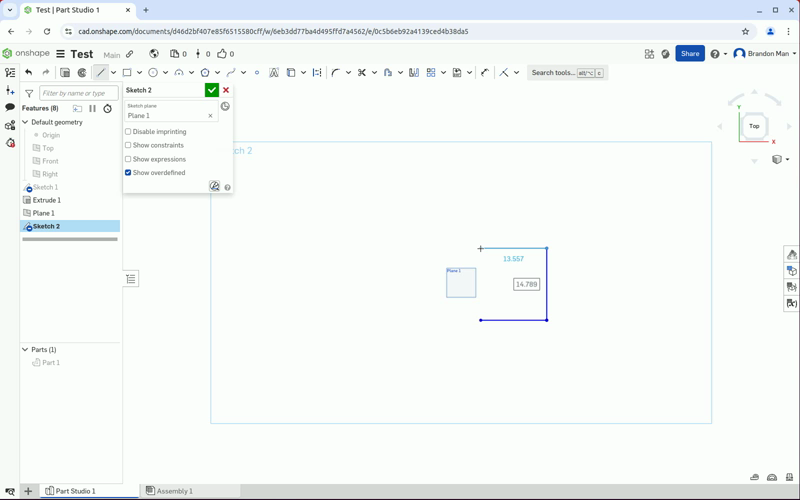
key_up(shift)
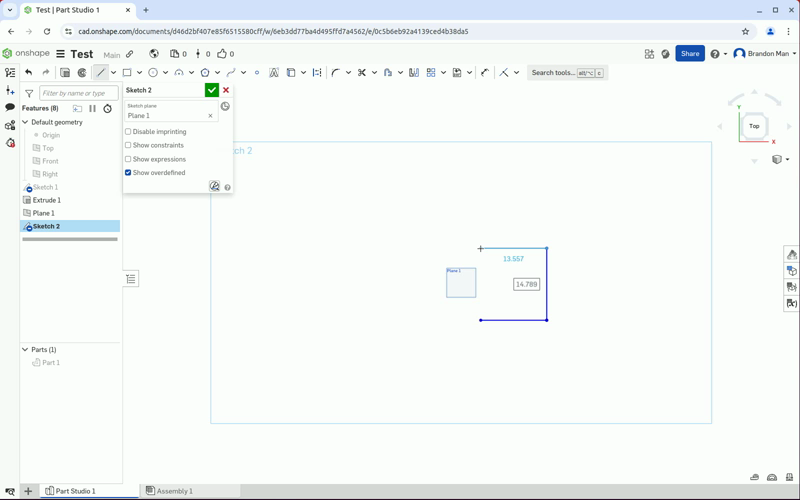
key_down(shift)
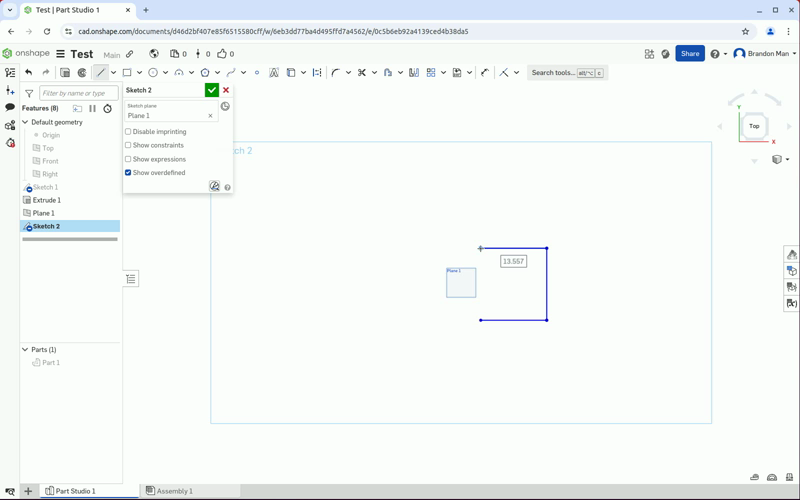
mouse_move(480, 320)
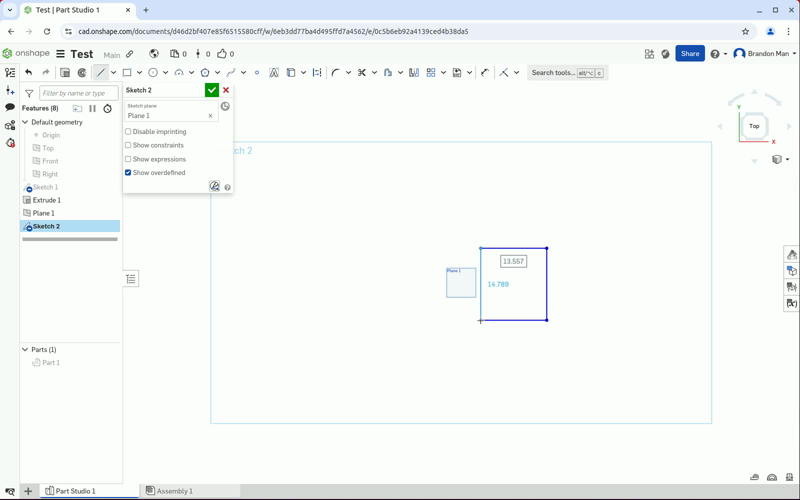
key_up(shift)
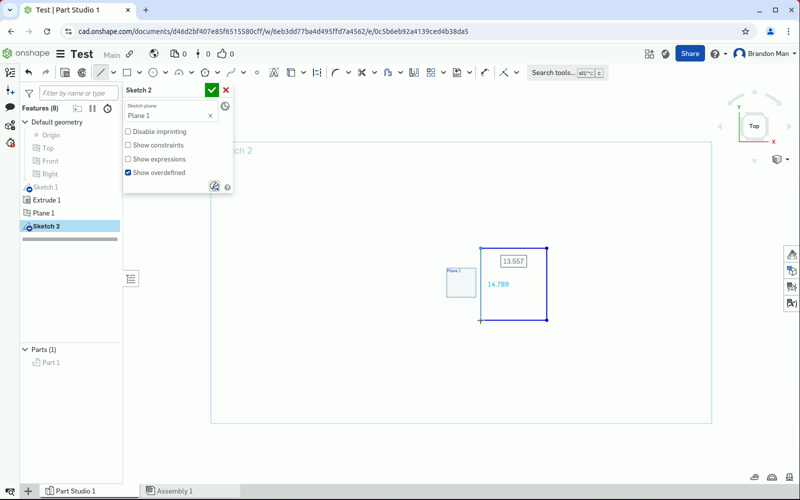
click(480, 320)
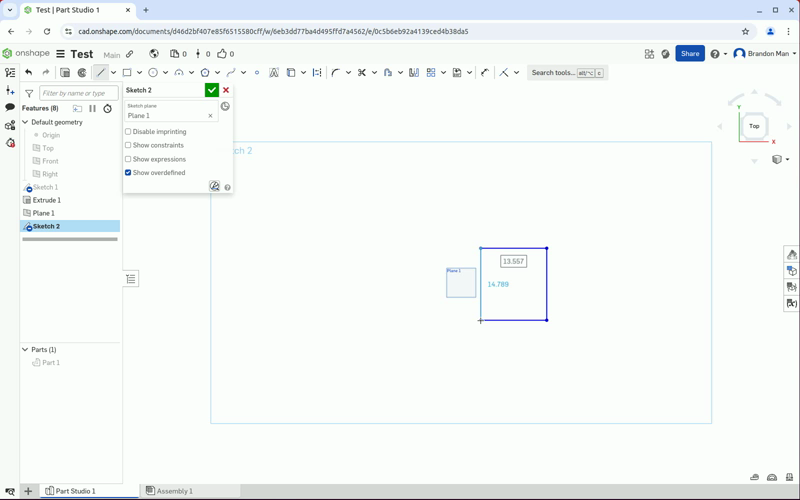
key(esc)
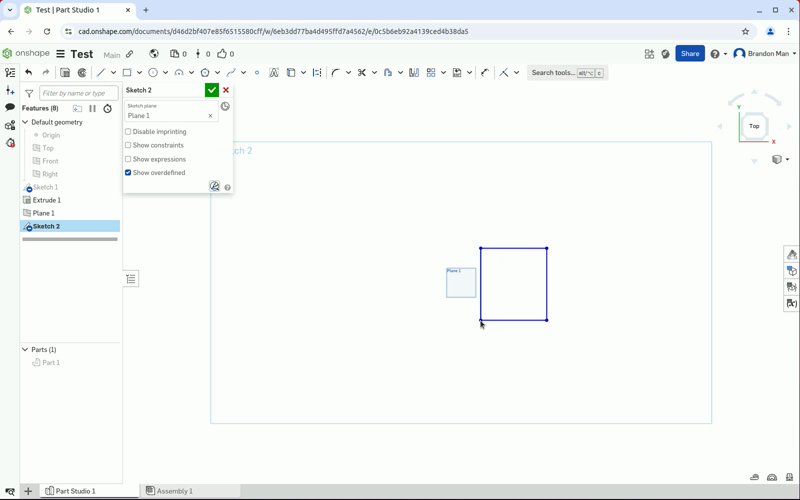
mouse_move(516, 276)
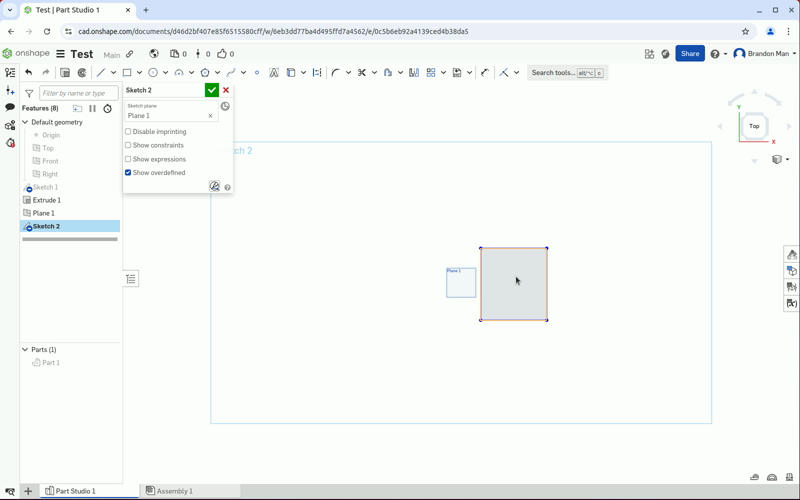
click(516, 276)
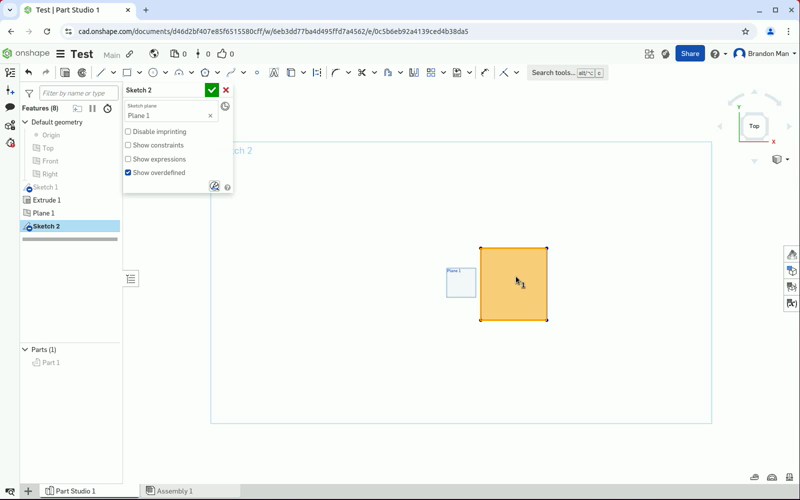
mouse_move(73, 352)
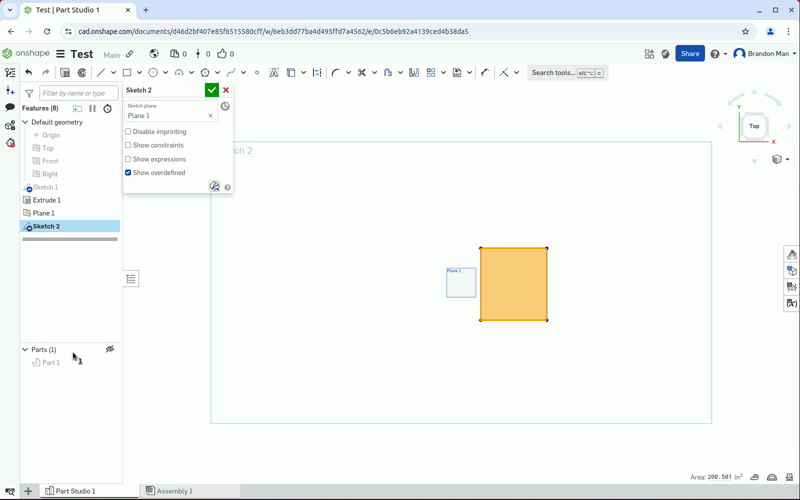
key(shift+y)
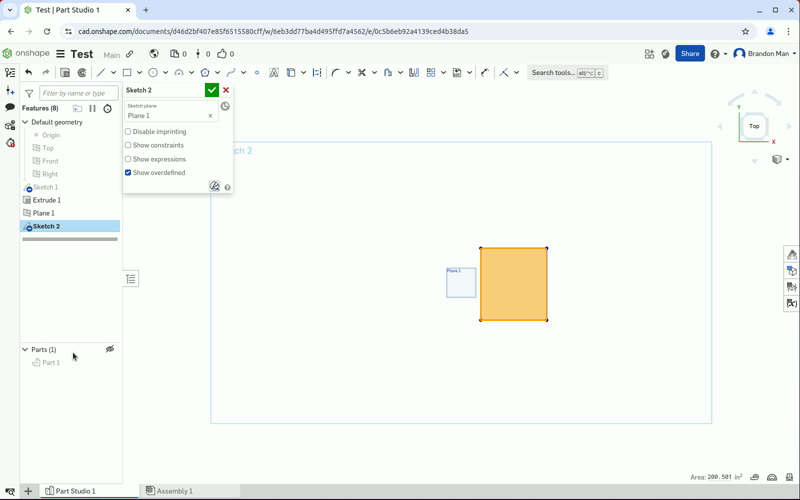
key(shift+e)
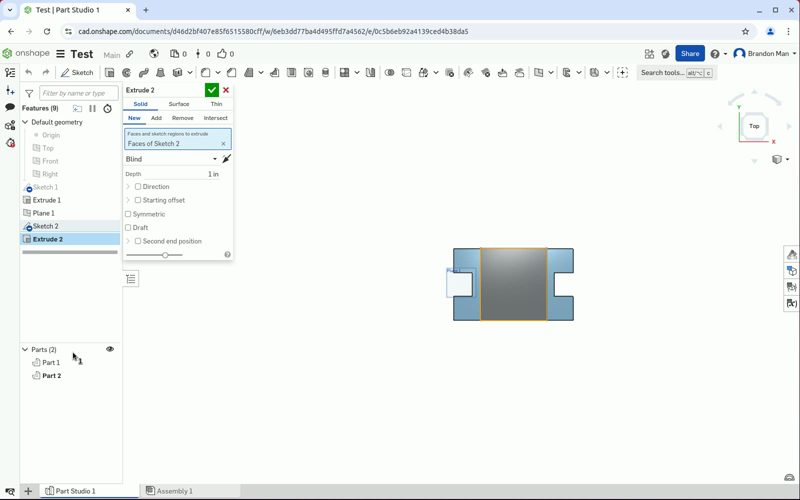
mouse_move(143, 106)
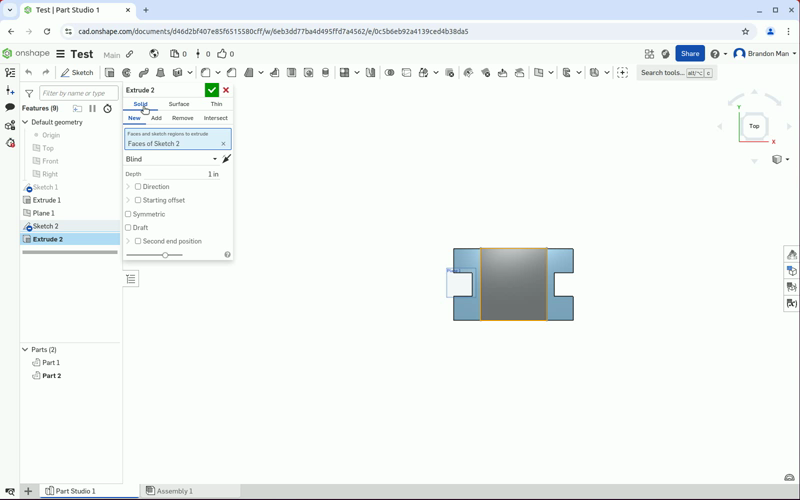
click(143, 106)
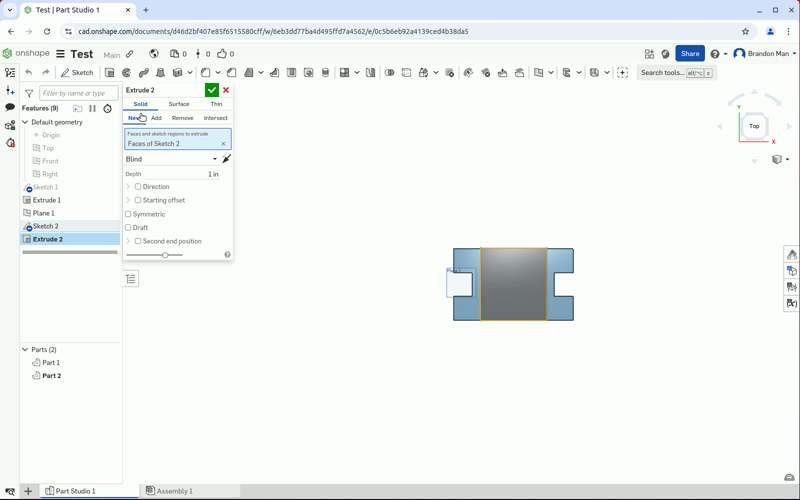
mouse_move(137, 120)
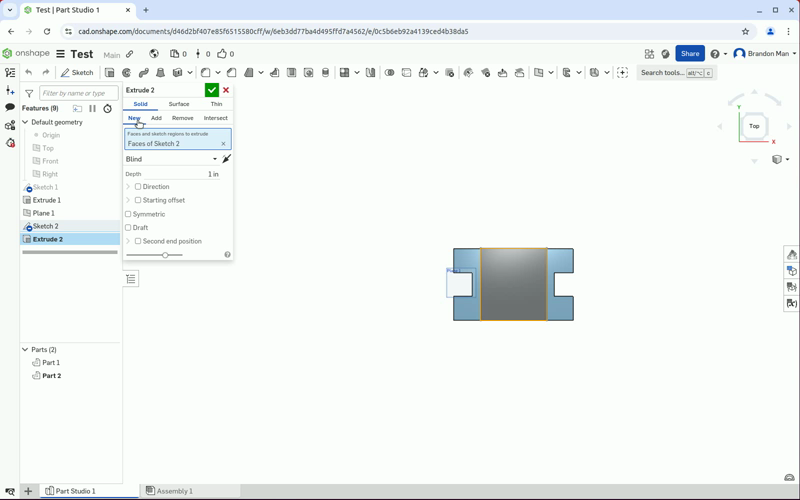
click(137, 120)
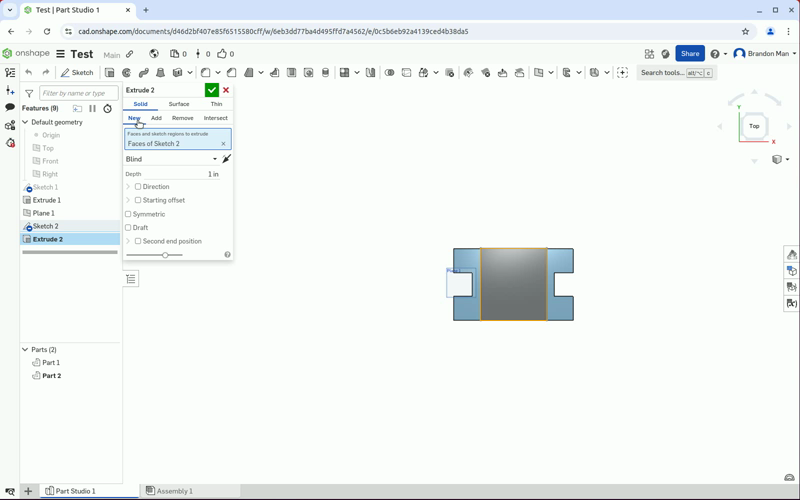
key(tab, 4)
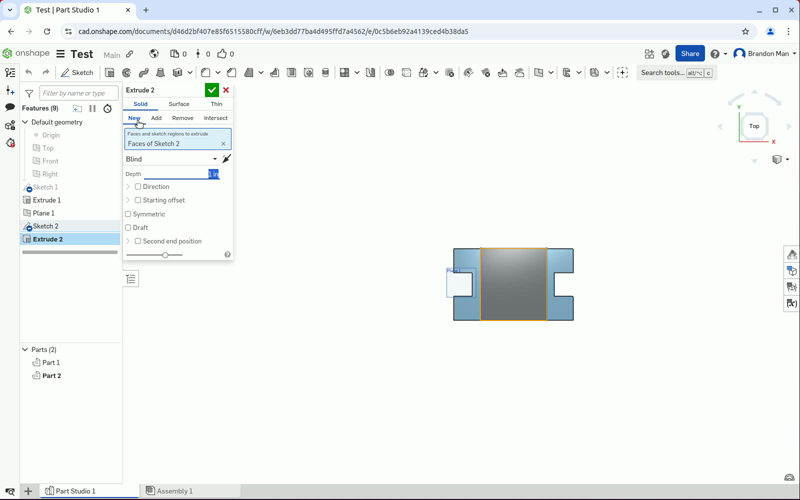
text(2.166)
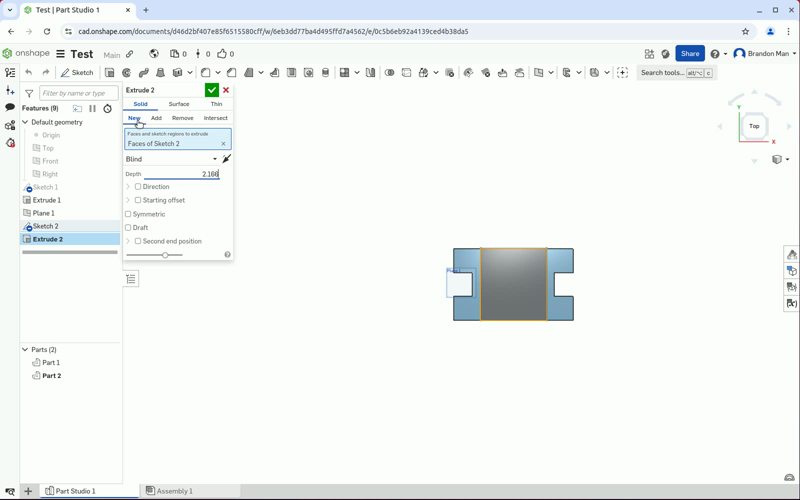
key(enter)
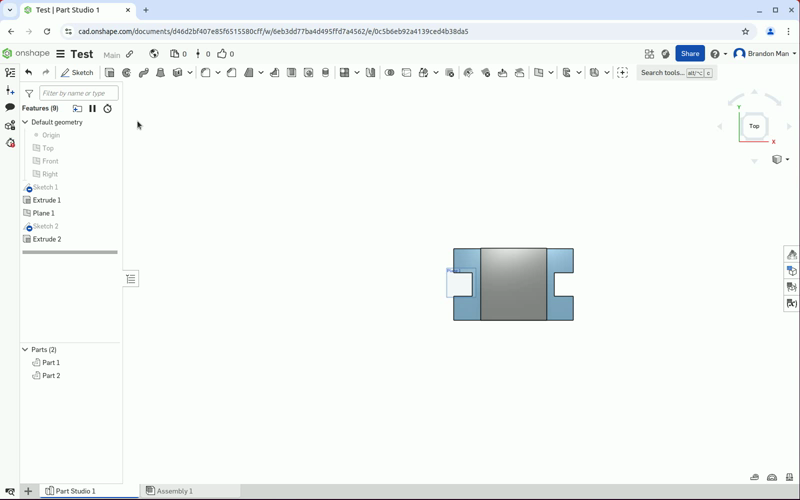
key(shift+h)
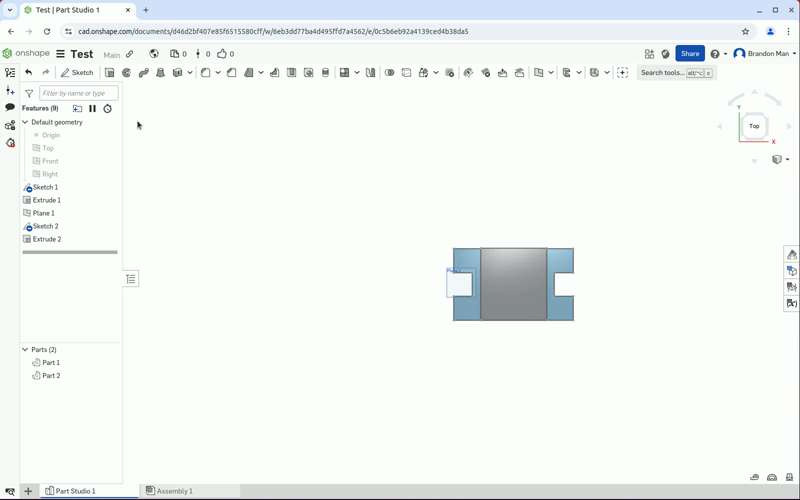
key(shift+h)
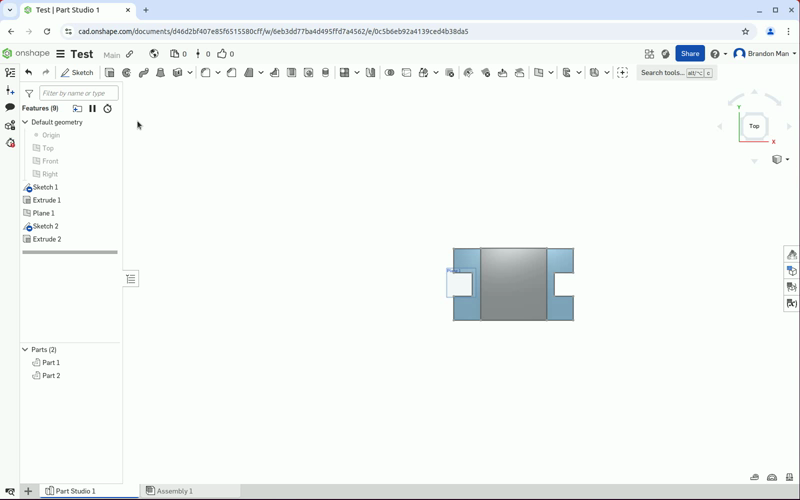
key(shift+7)
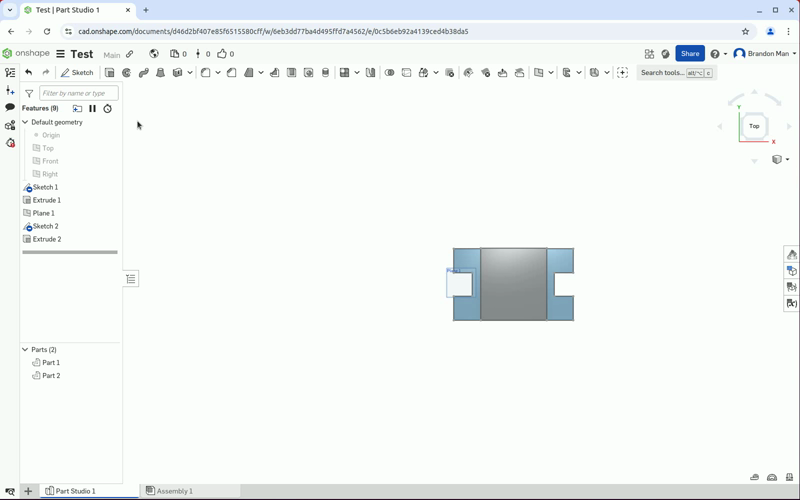
key(up, 3)
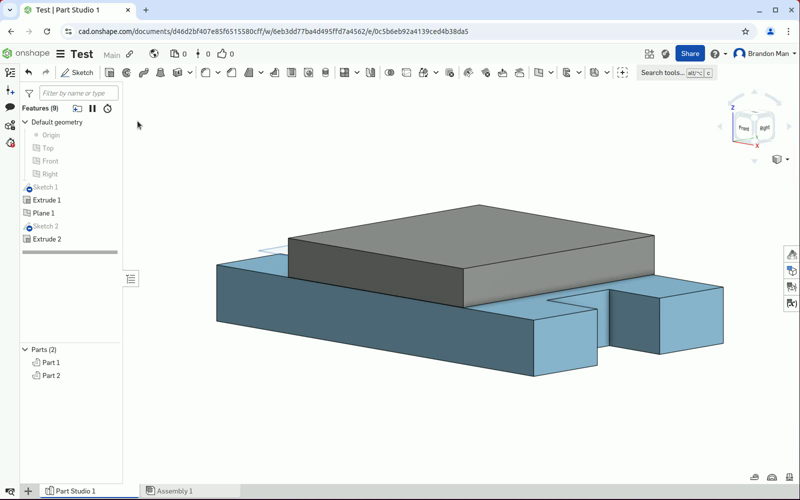
key(left, 3)
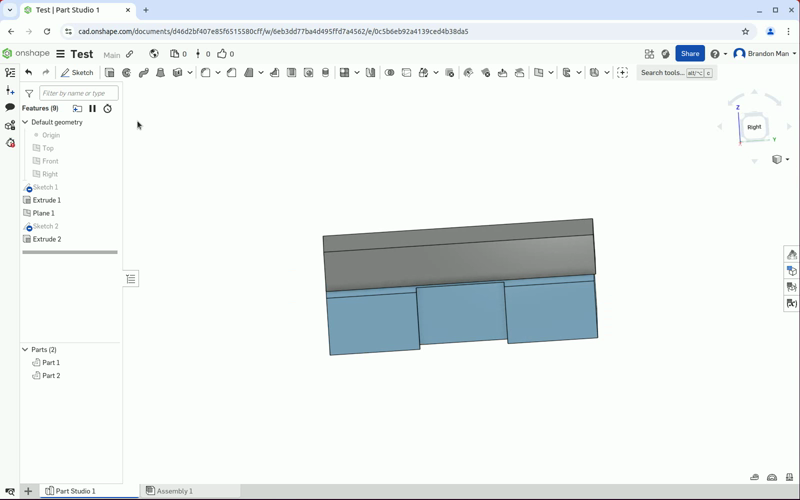
key(right, 3)
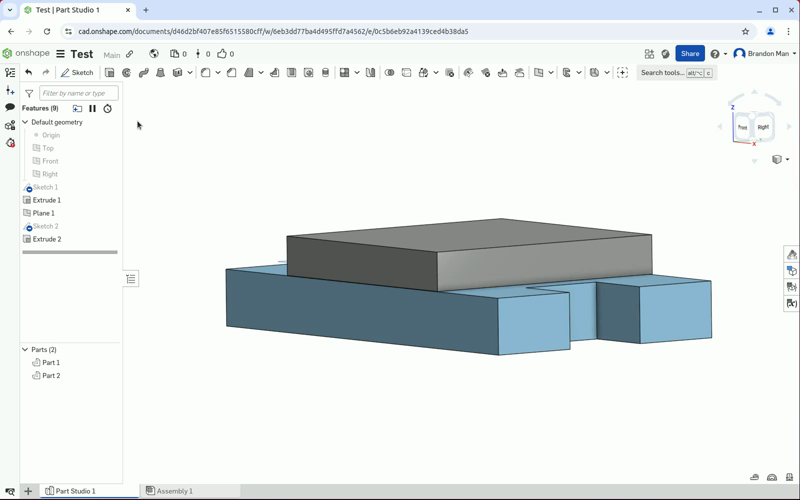
key(down, 3)
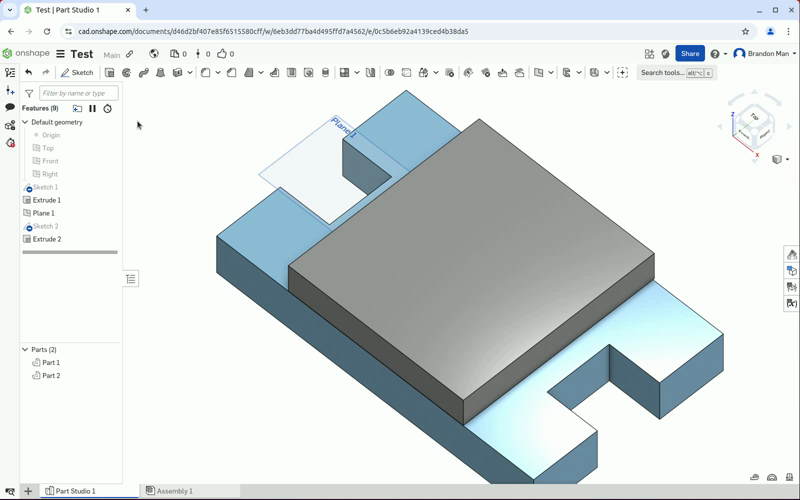
mouse_move(73, 189)
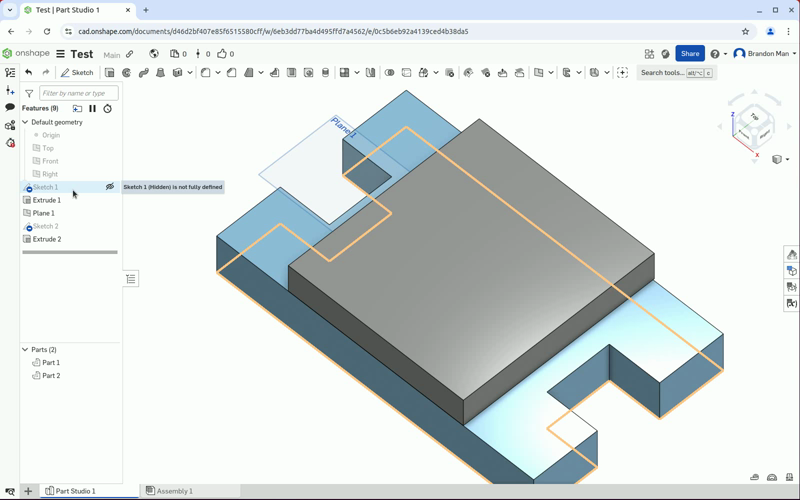
click(73, 189)